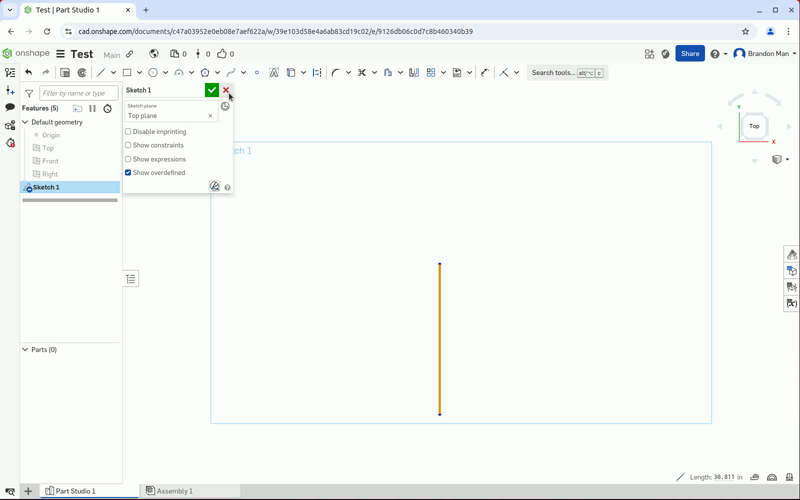
key(shift+h)
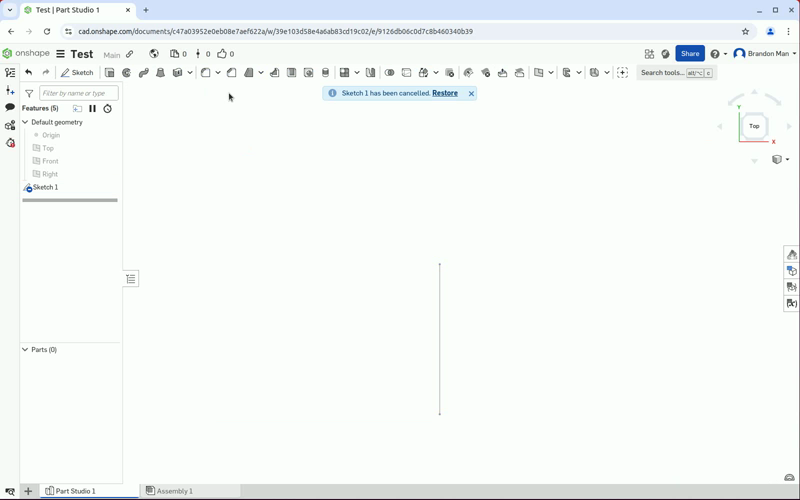
key(shift+s)
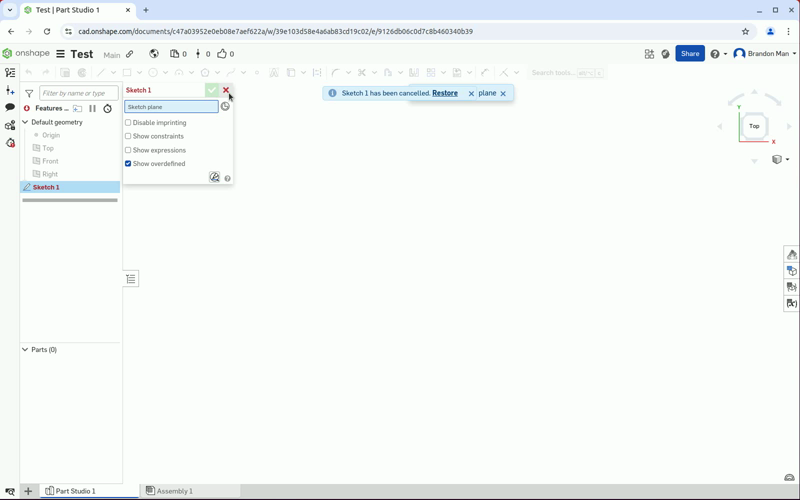
mouse_move(73, 150)
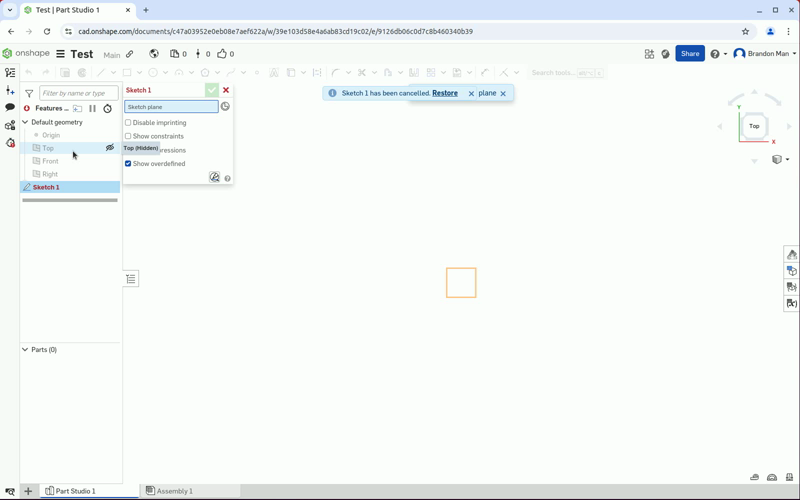
click(73, 150)
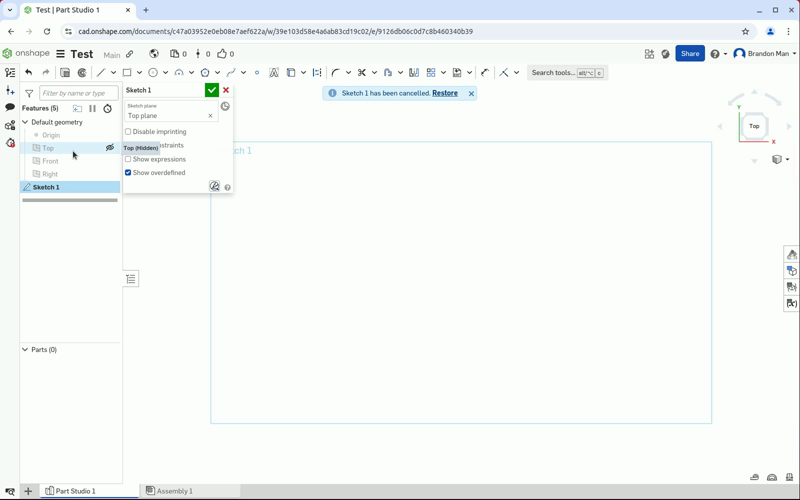
mouse_move(73, 352)
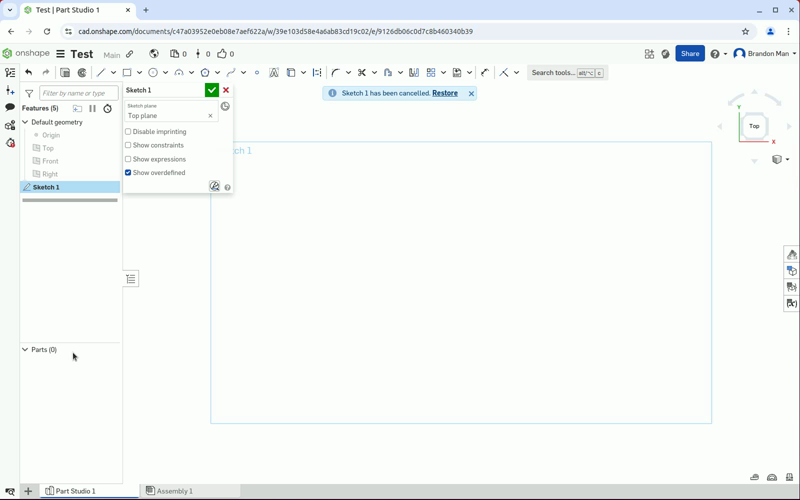
key(y)
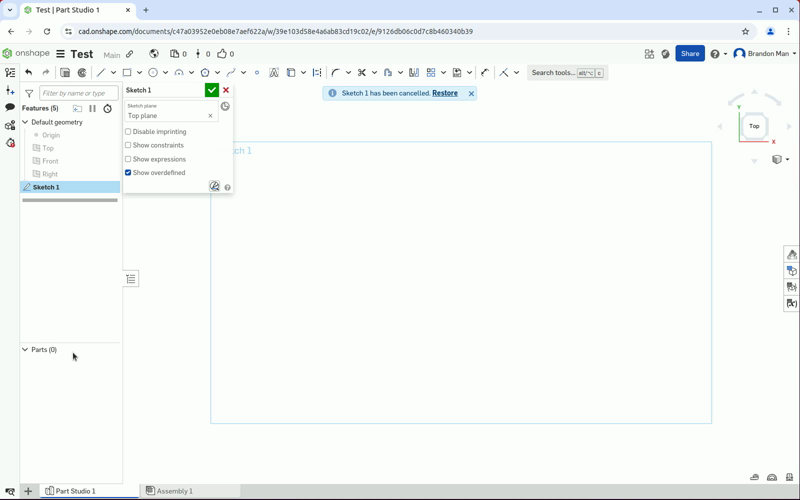
key(l)
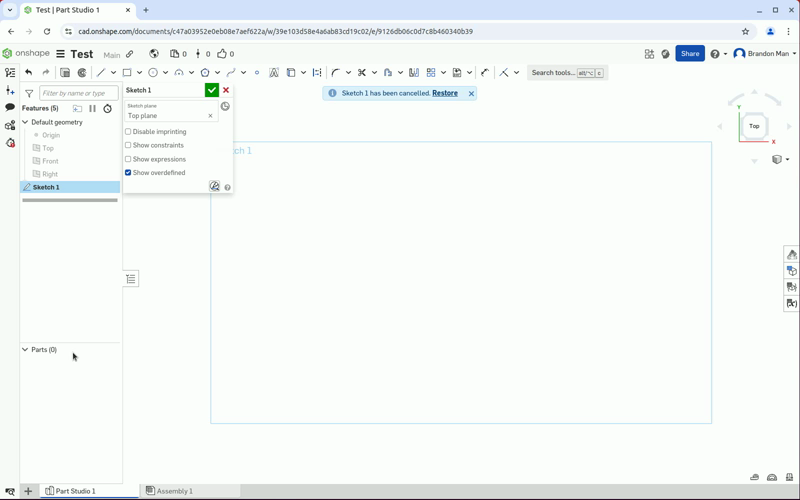
key_down(shift)
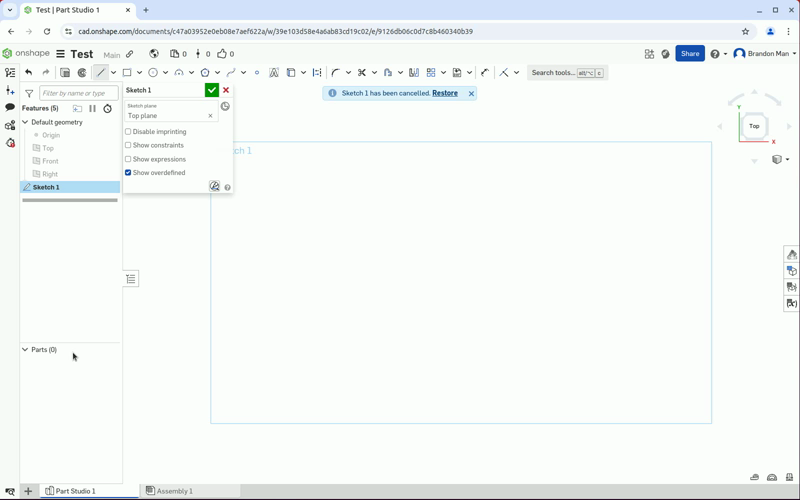
mouse_move(460, 395)
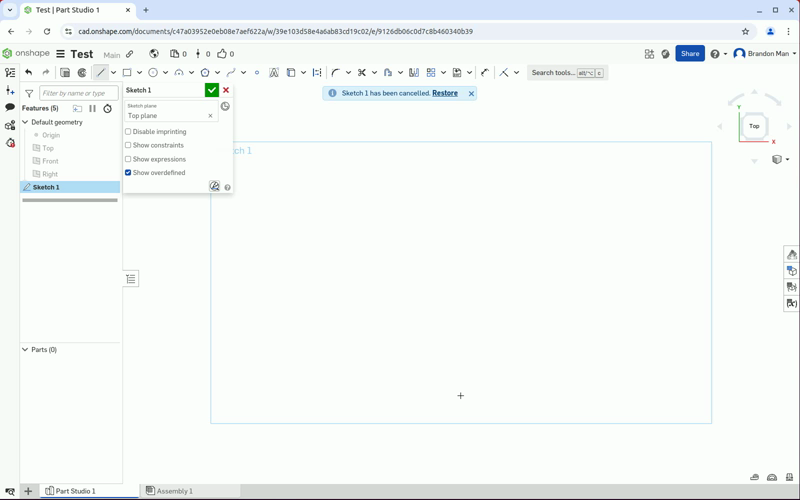
click(460, 395)
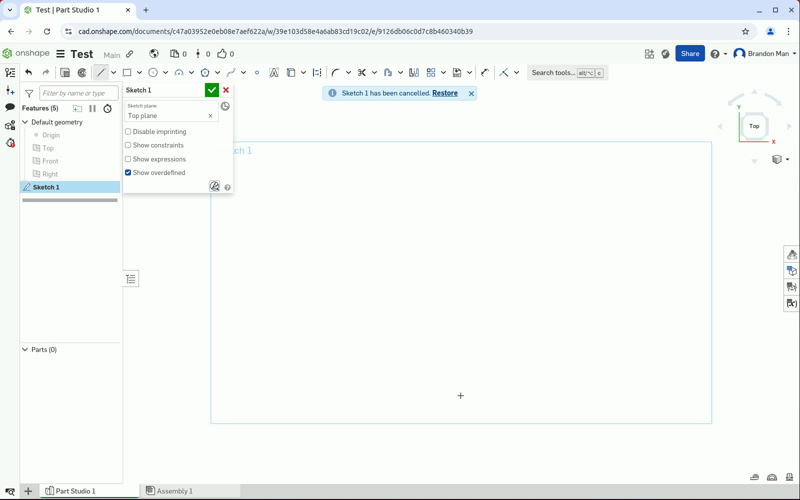
key_up(shift)
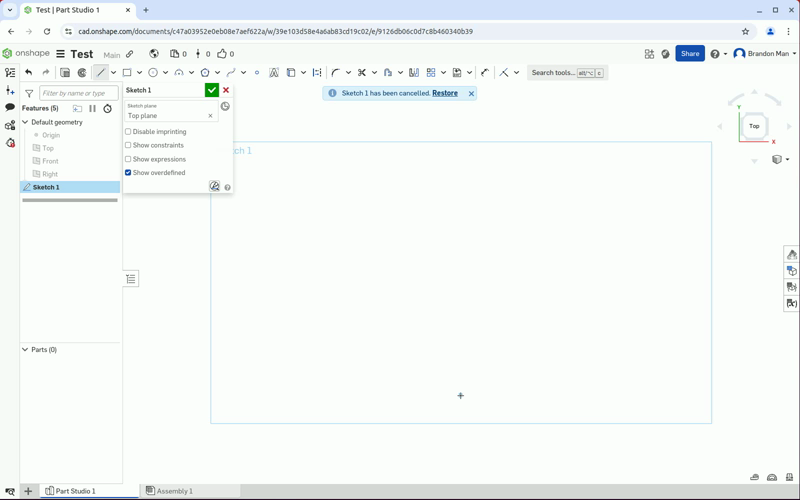
key_down(shift)
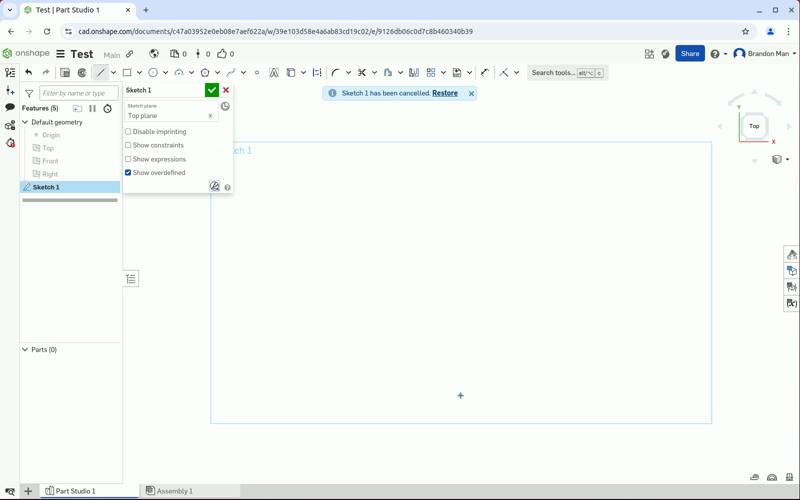
mouse_move(573, 395)
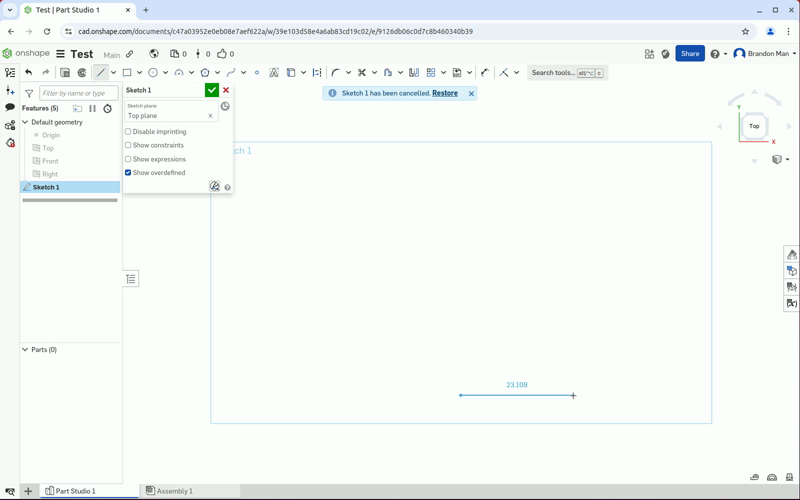
click(573, 395)
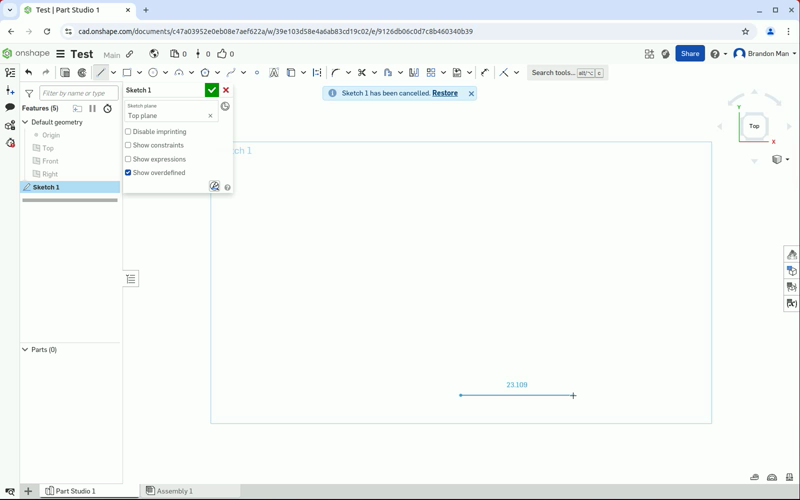
key_up(shift)
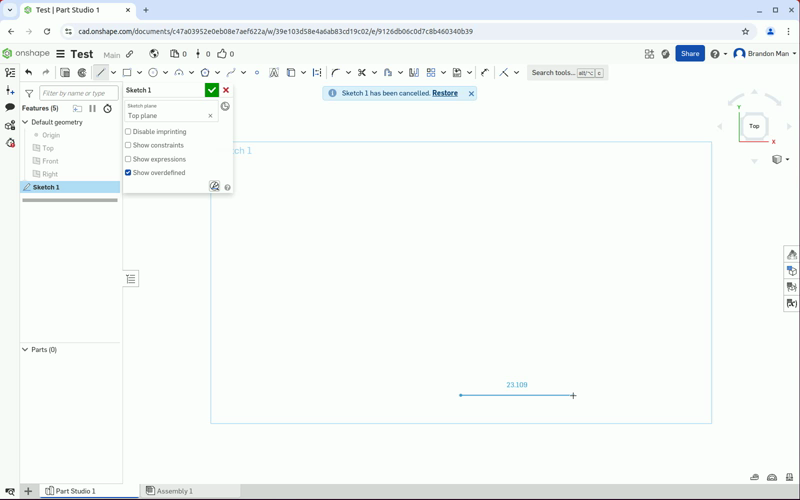
key_down(shift)
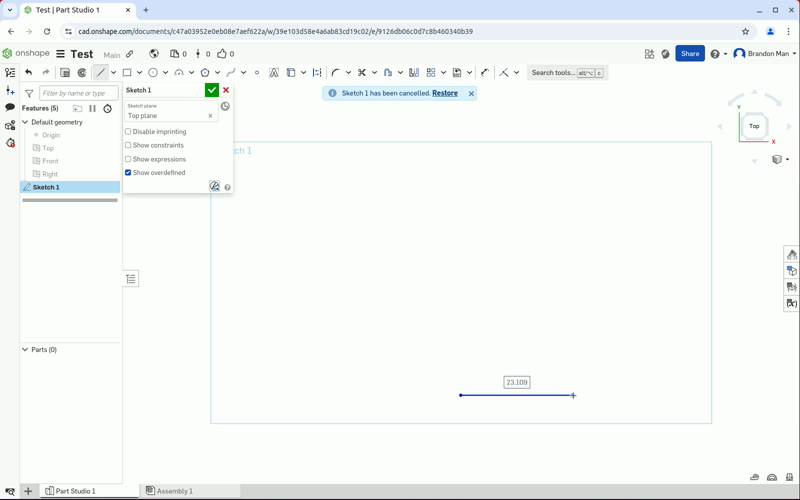
mouse_move(573, 282)
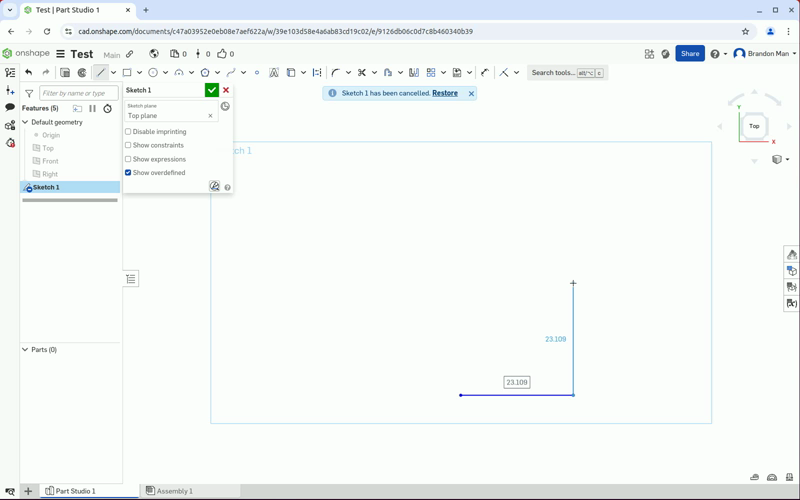
click(573, 282)
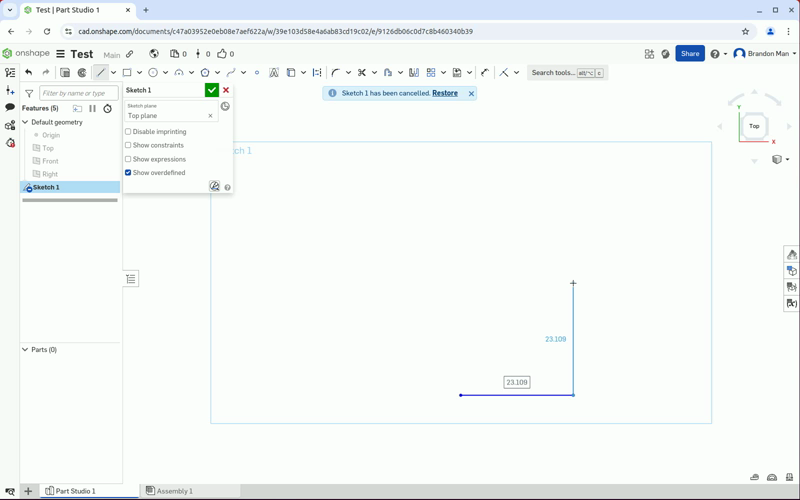
key_up(shift)
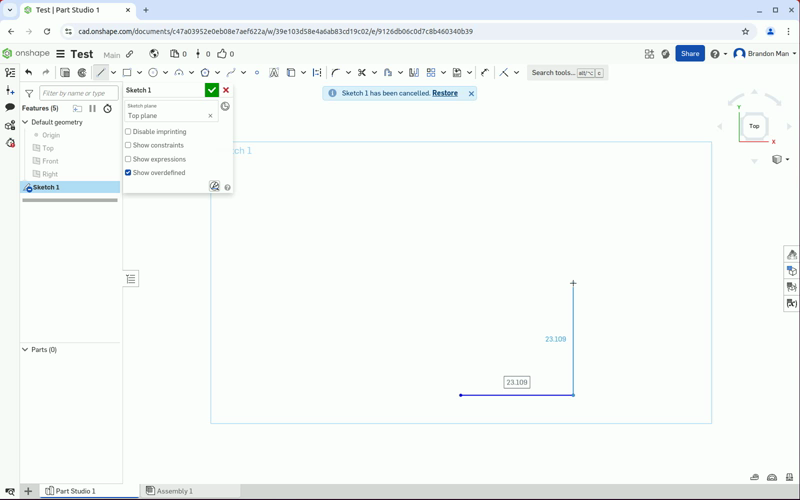
key_down(shift)
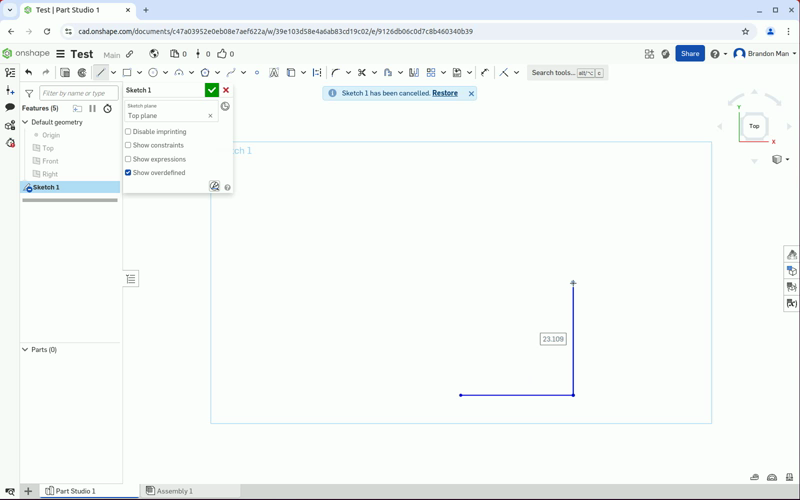
mouse_move(460, 282)
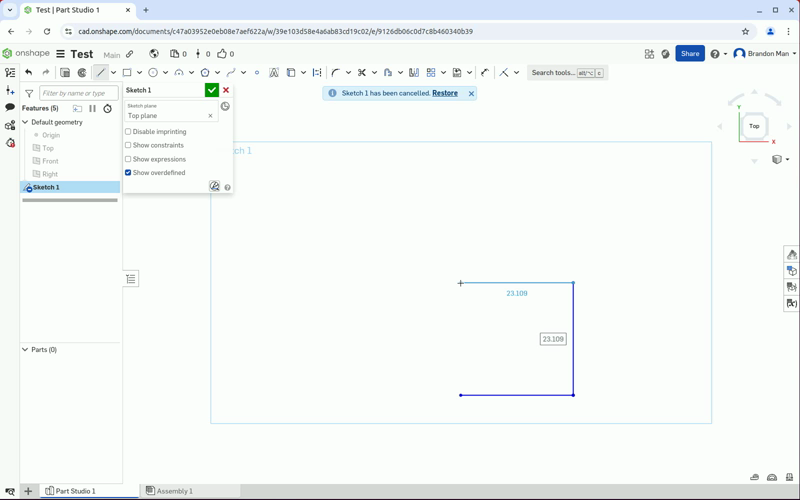
click(460, 282)
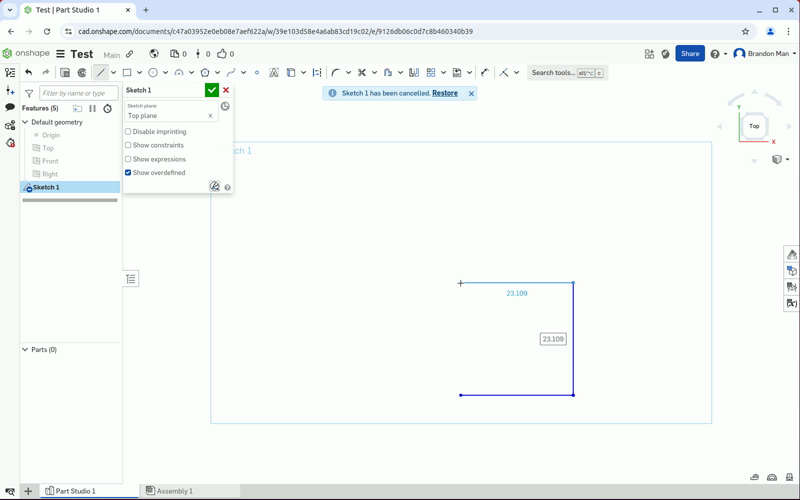
key_up(shift)
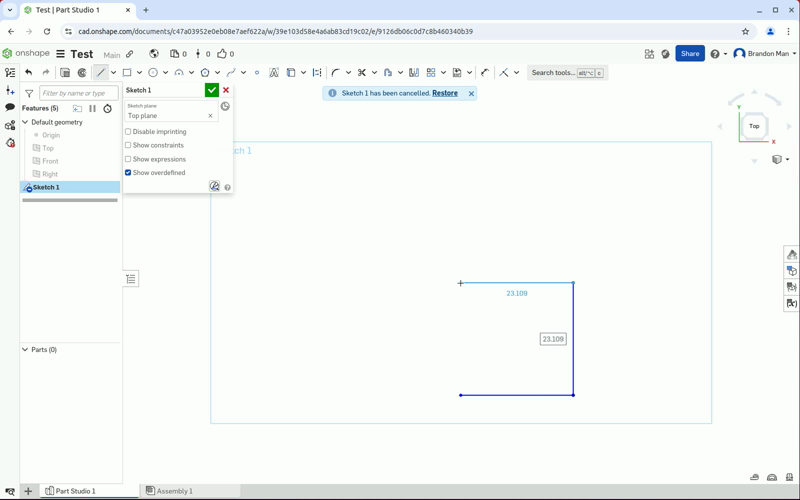
key_down(shift)
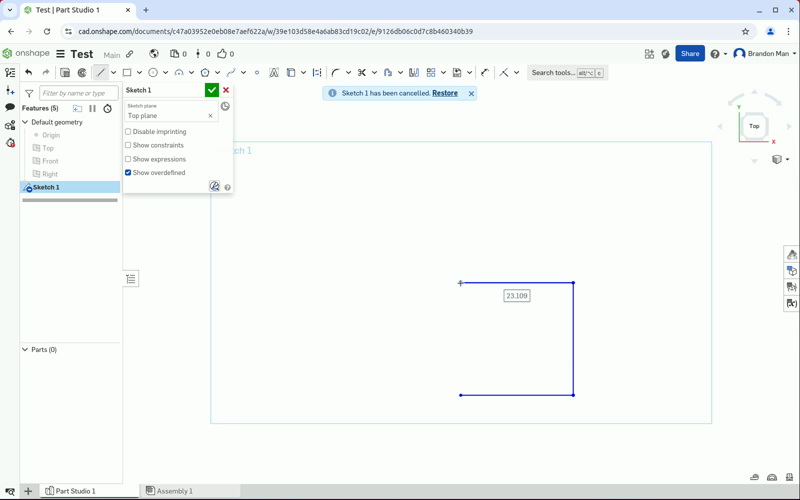
mouse_move(460, 395)
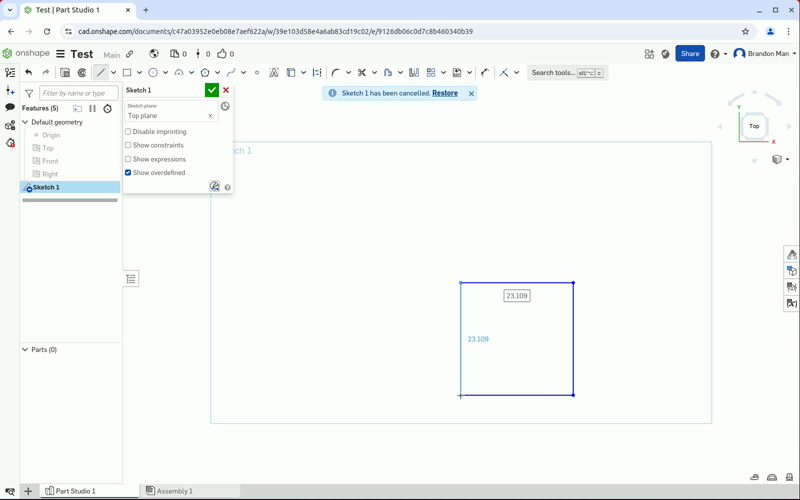
key_up(shift)
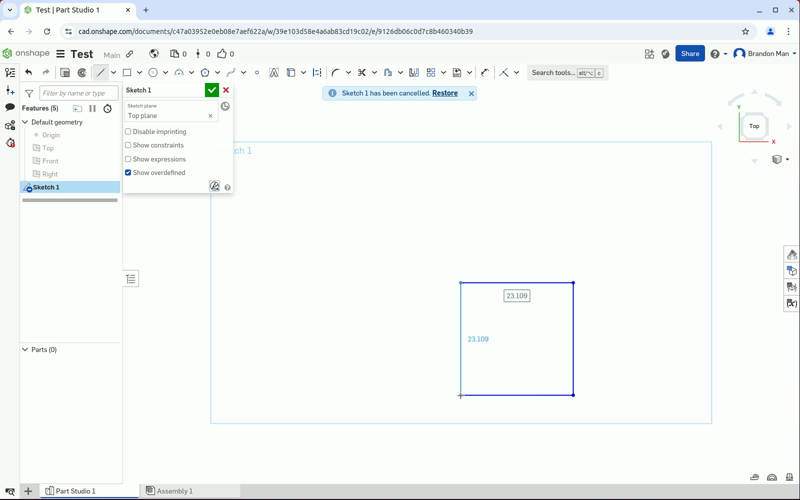
click(460, 395)
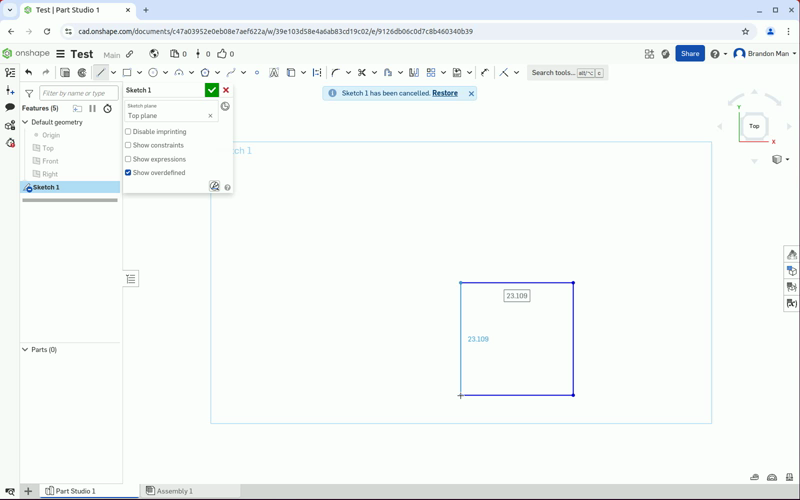
key(esc)
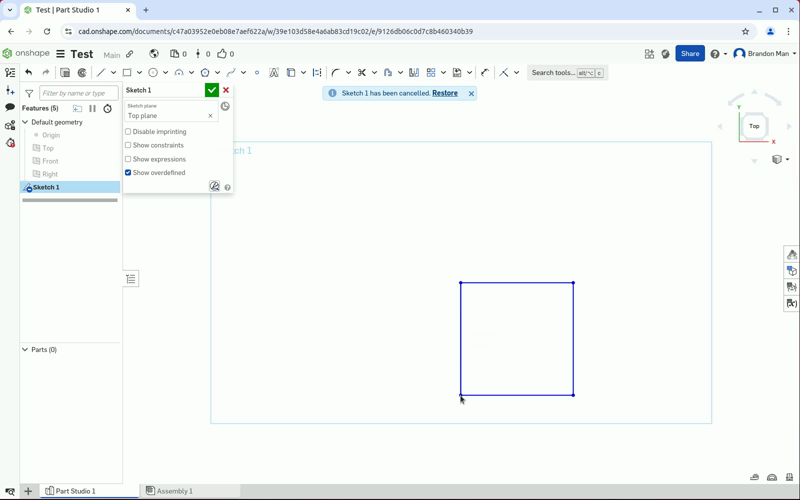
mouse_move(564, 321)
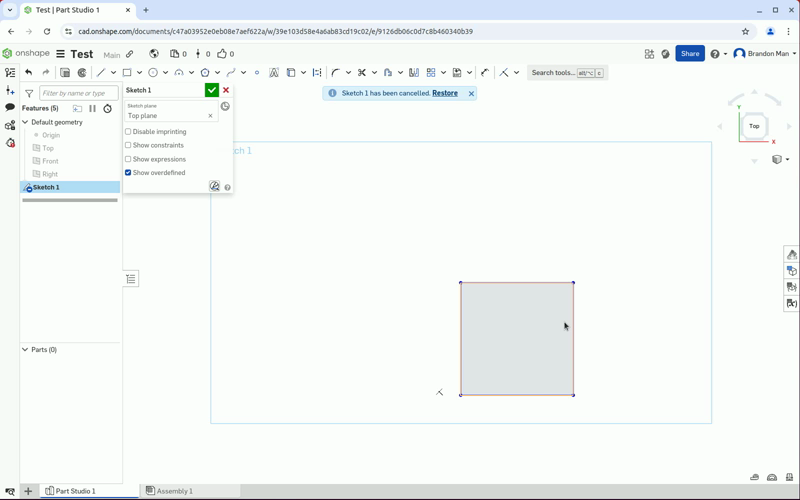
click(564, 321)
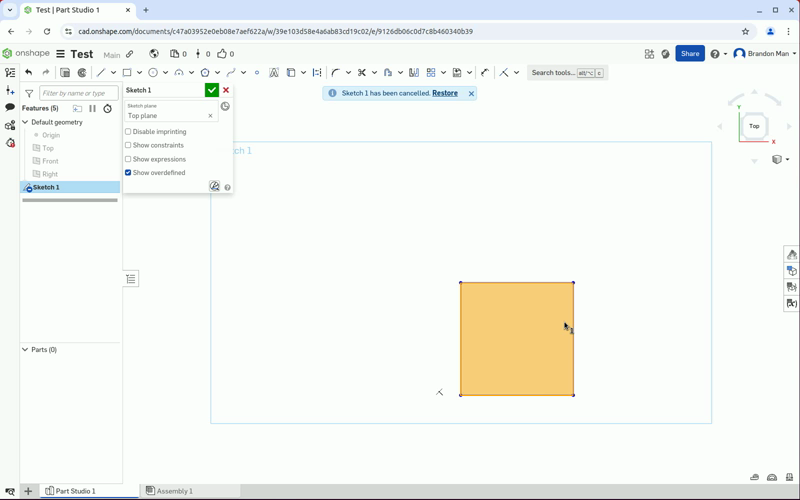
mouse_move(73, 352)
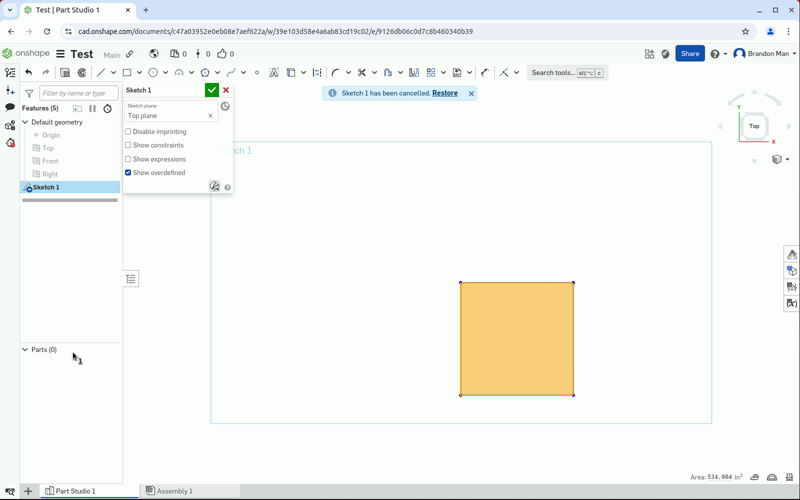
key(shift+y)
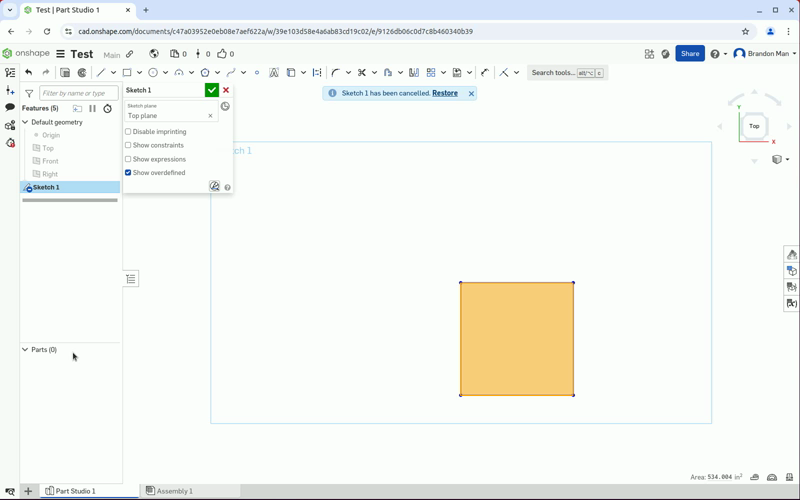
key(shift+e)
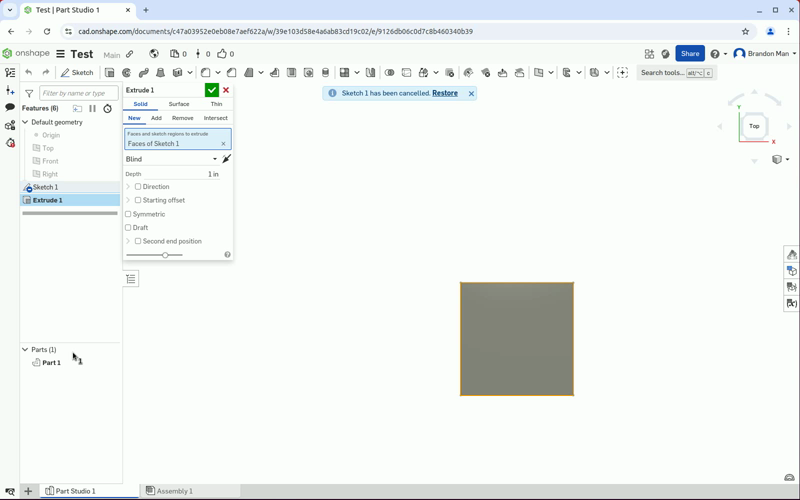
mouse_move(143, 106)
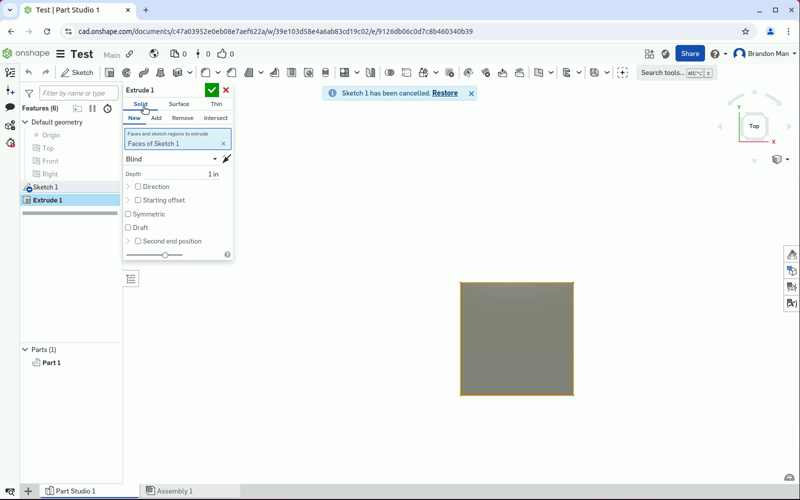
click(143, 106)
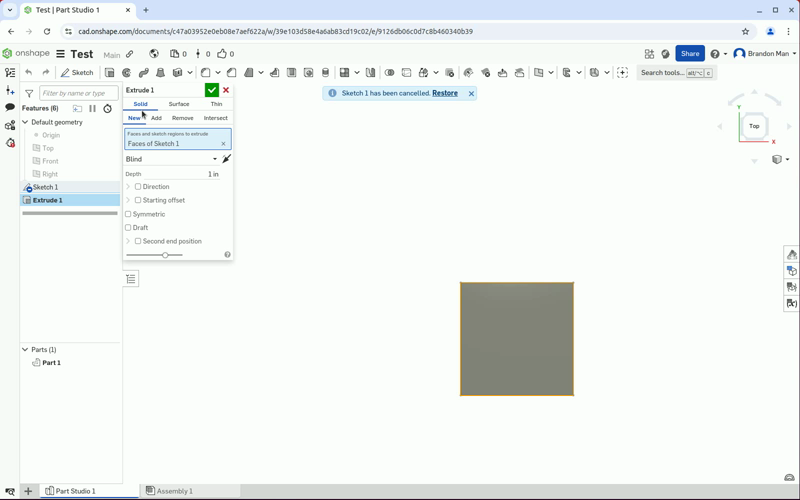
mouse_move(137, 120)
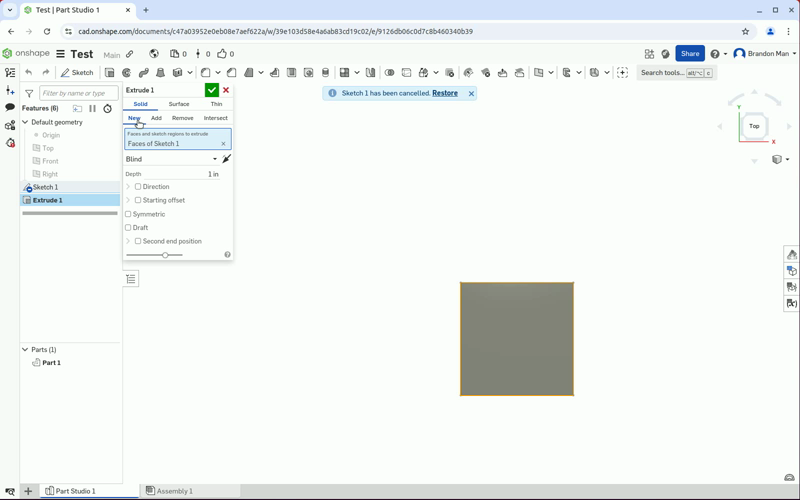
click(137, 120)
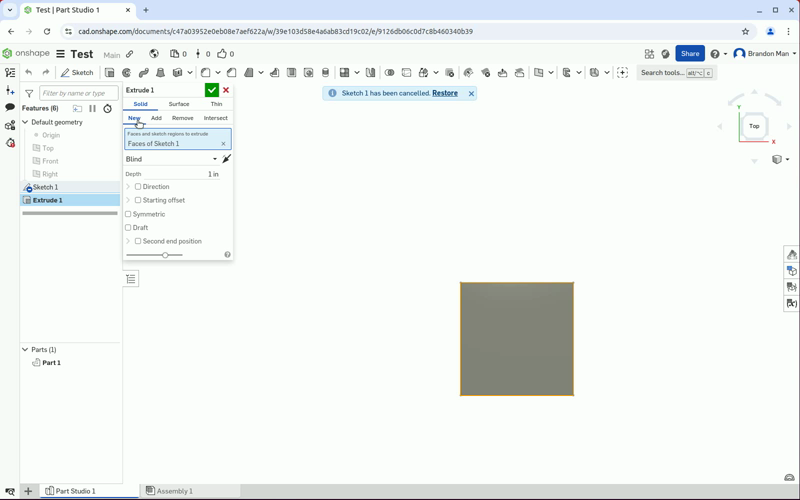
key(tab, 4)
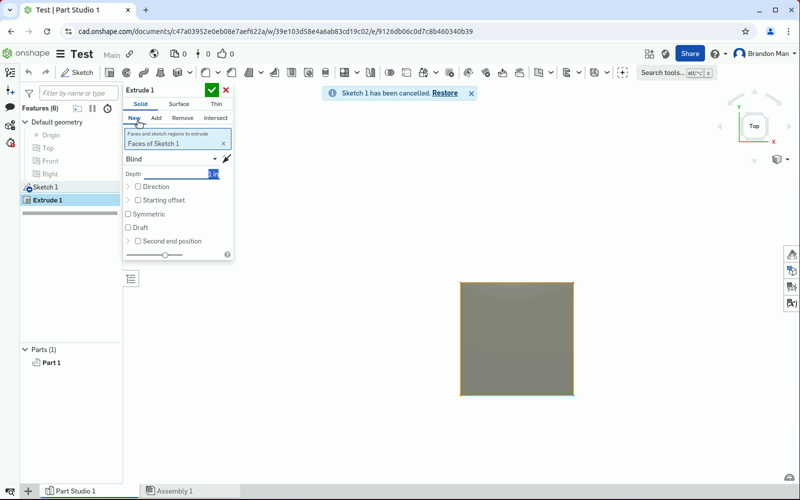
text(23.108)
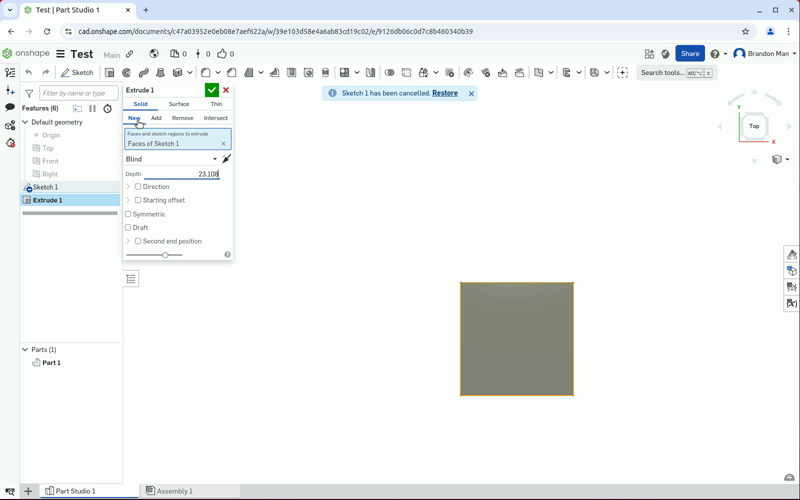
key(enter)
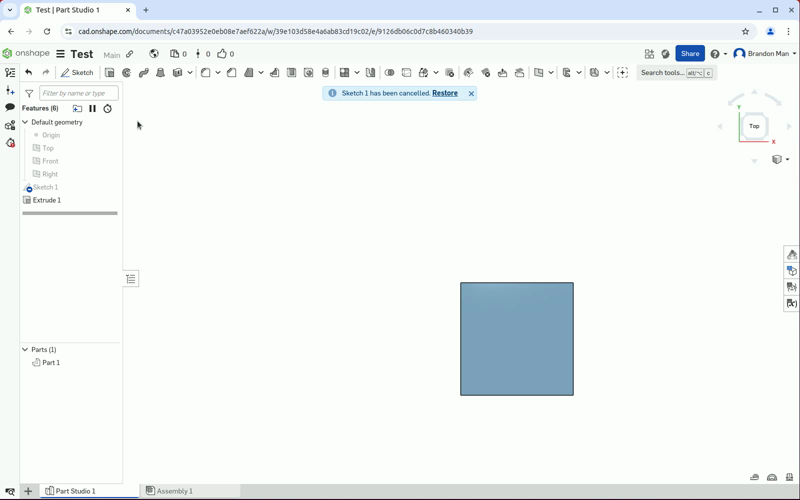
key(shift+h)
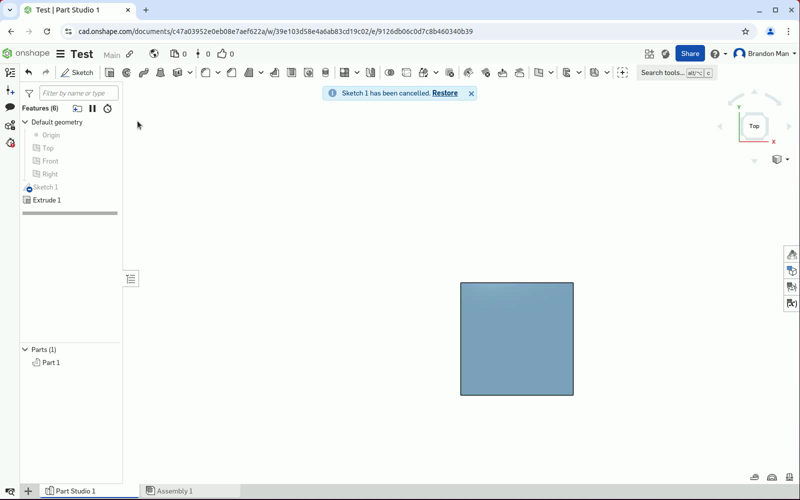
key(shift+h)
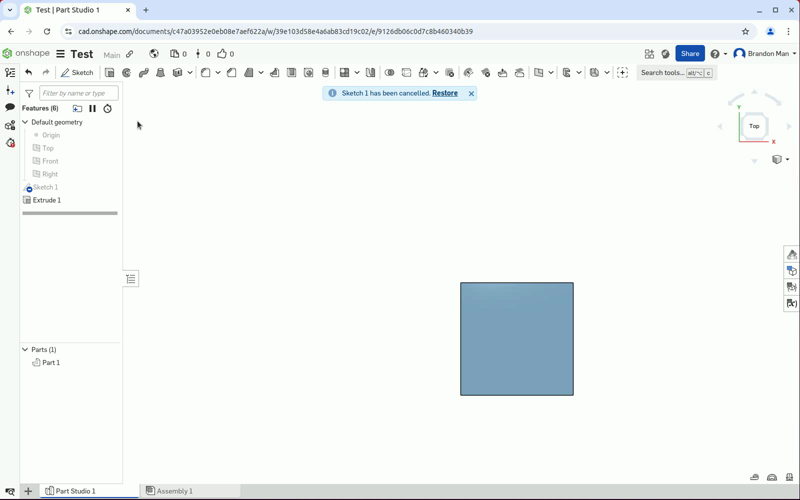
mouse_move(73, 189)
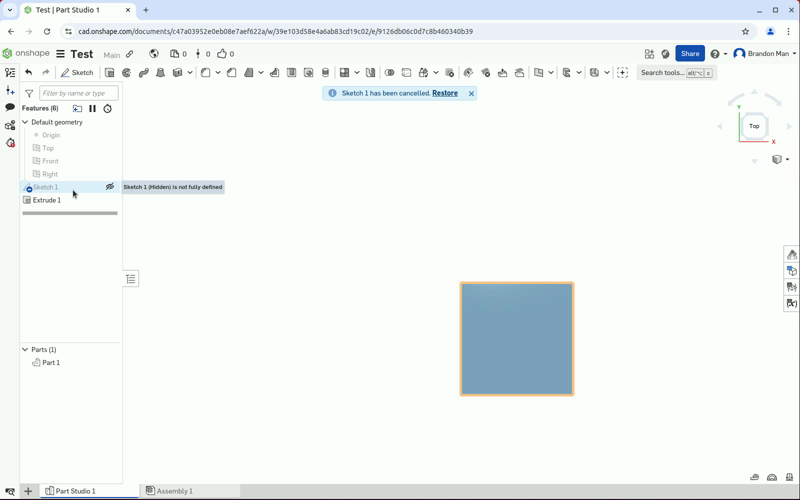
click(73, 189)
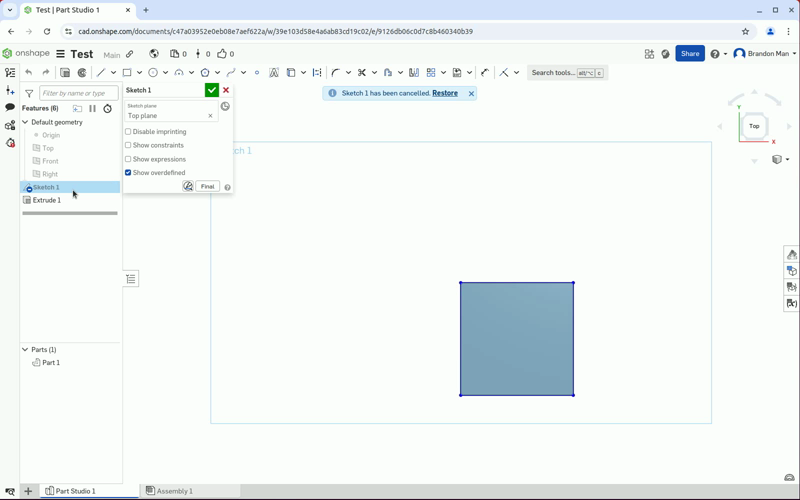
mouse_move(229, 92)
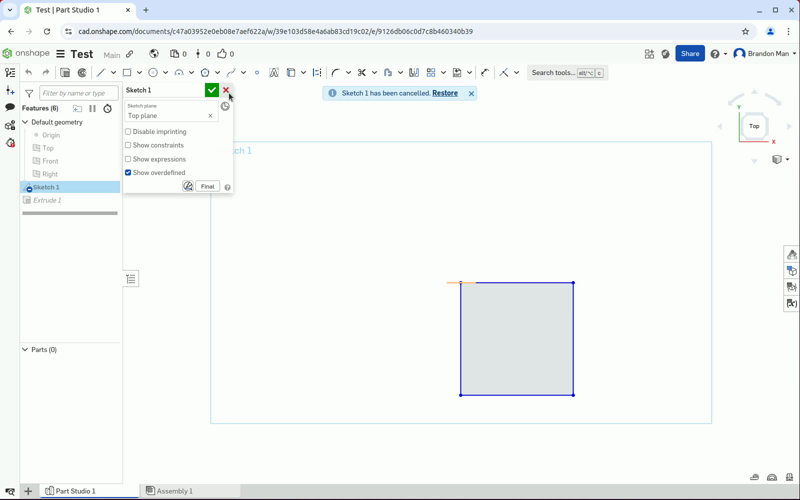
click(229, 92)
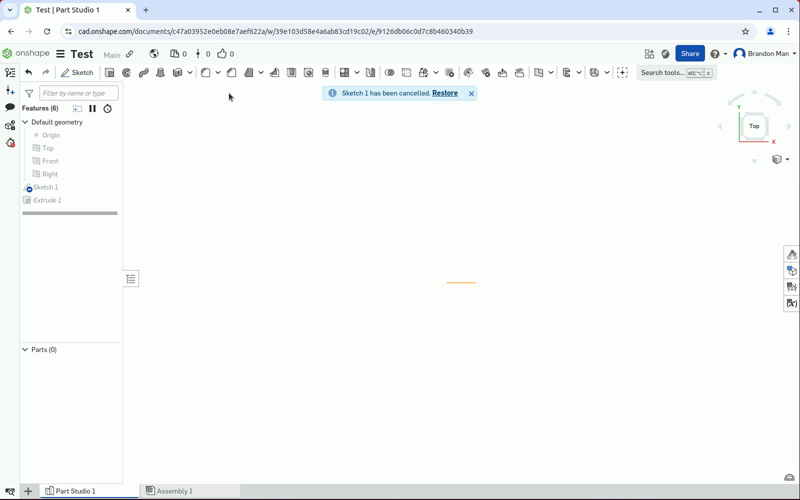
mouse_move(73, 352)
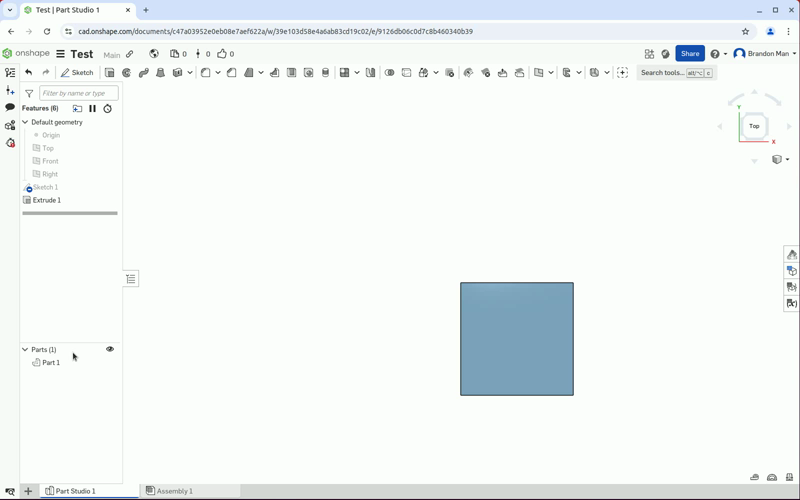
key(y)
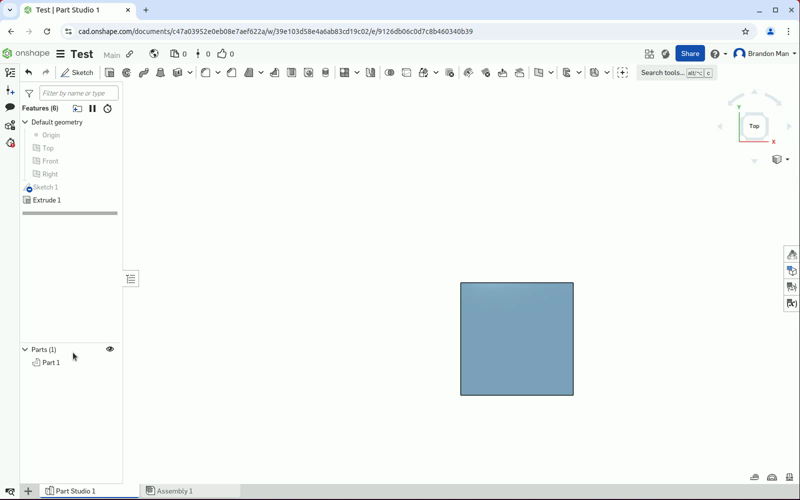
key(shift+p)
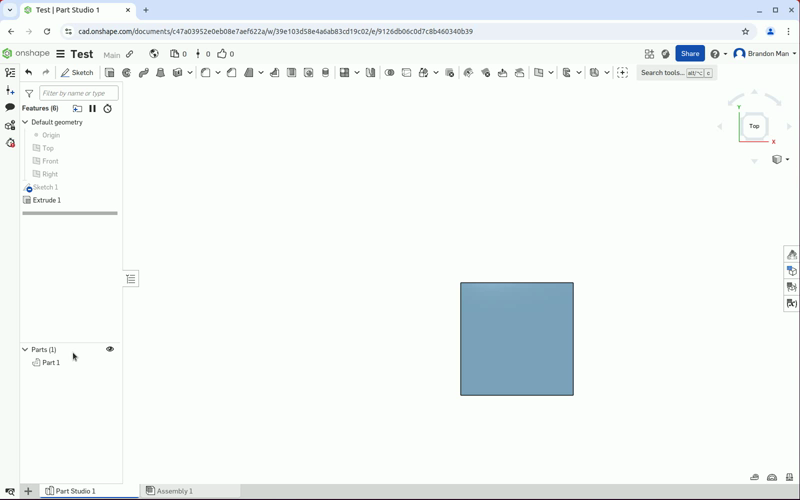
key(space)
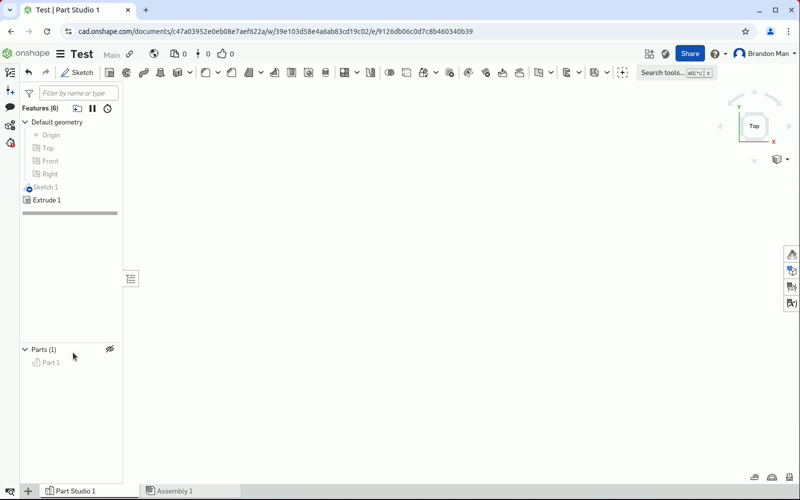
key_down(shift)
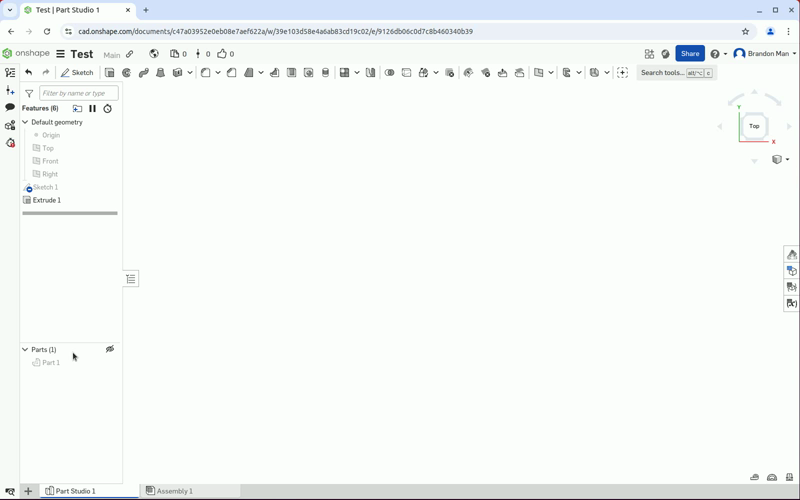
key(up)
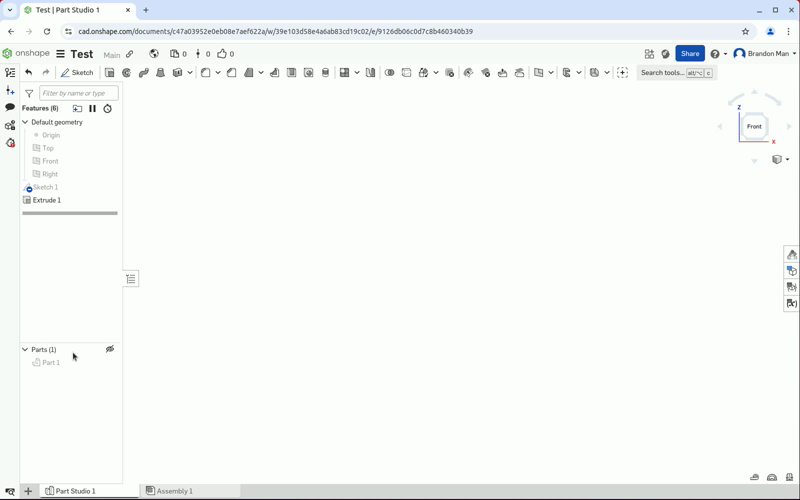
key_up(shift)
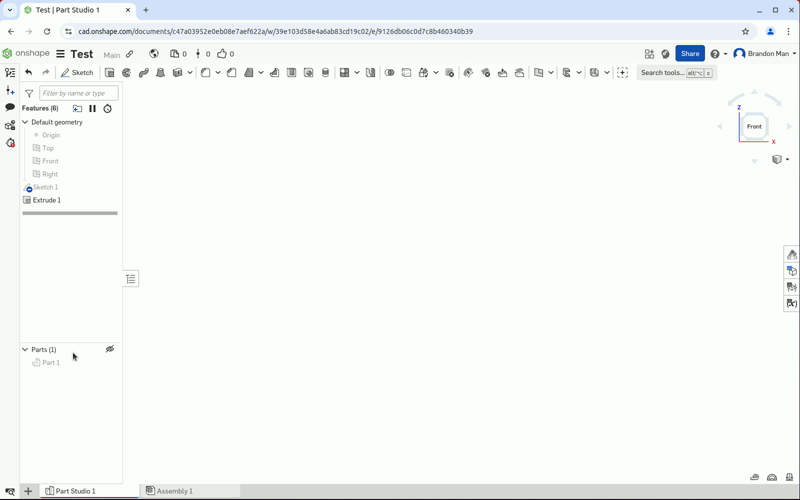
mouse_move(73, 352)
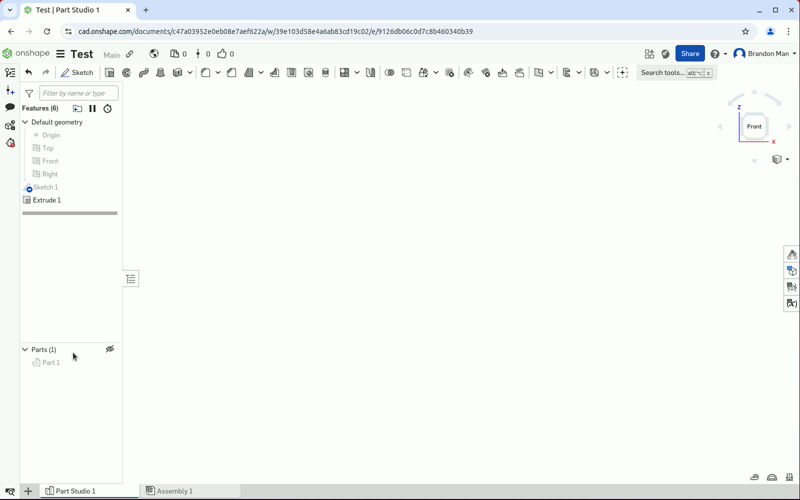
key(shift+y)
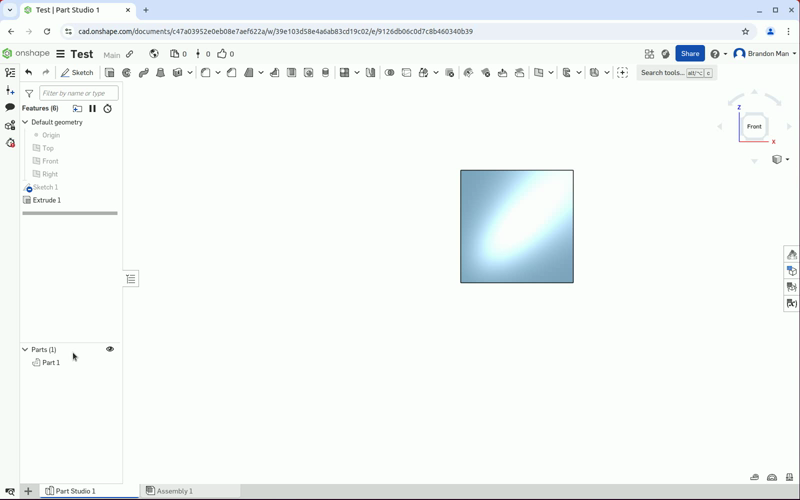
mouse_move(541, 75)
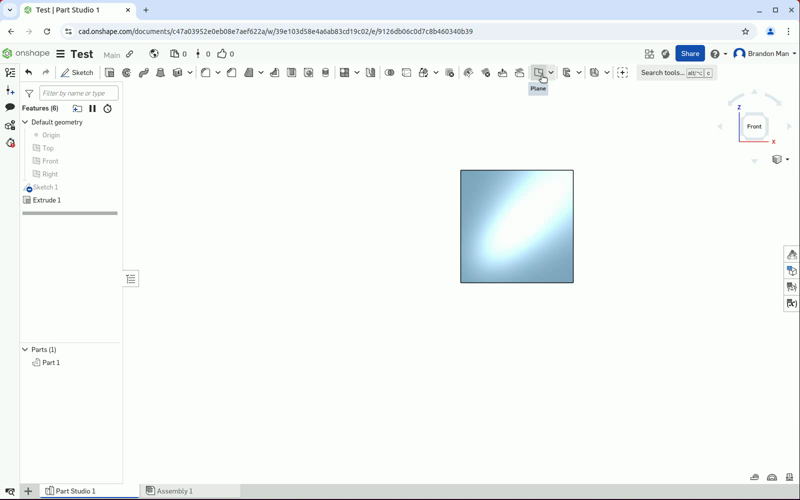
click(541, 75)
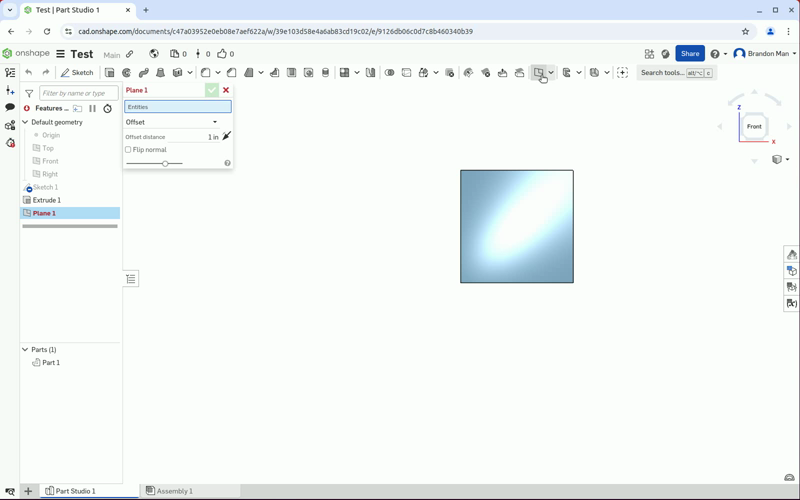
mouse_move(73, 163)
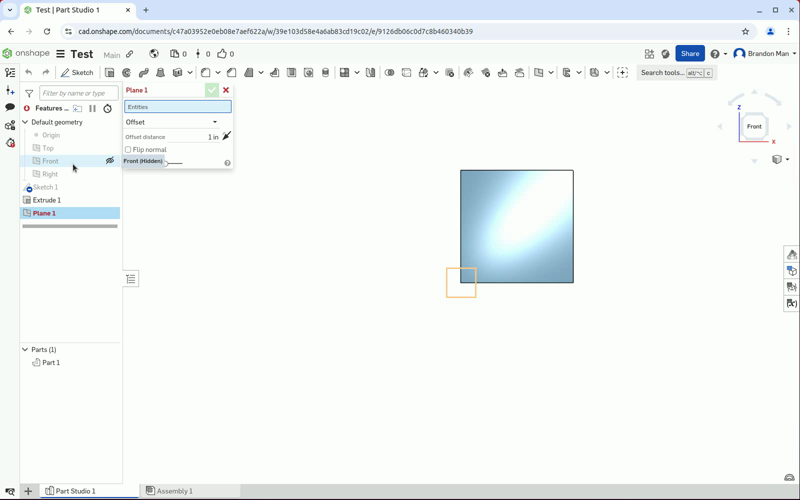
click(73, 163)
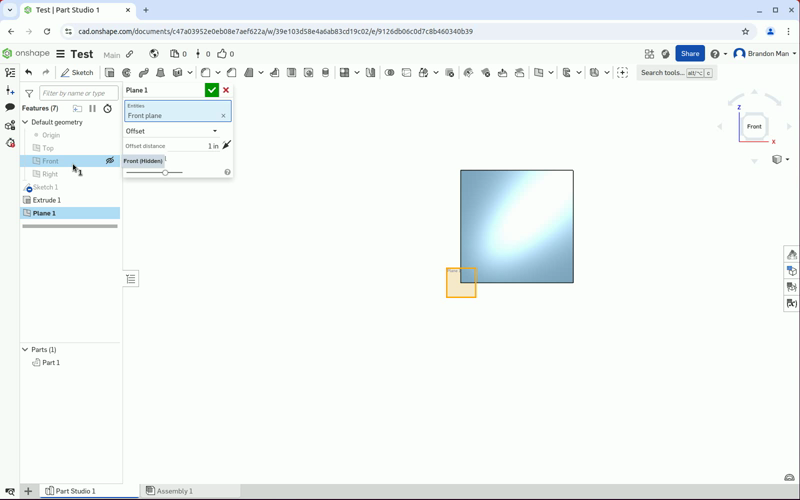
key(tab, 2)
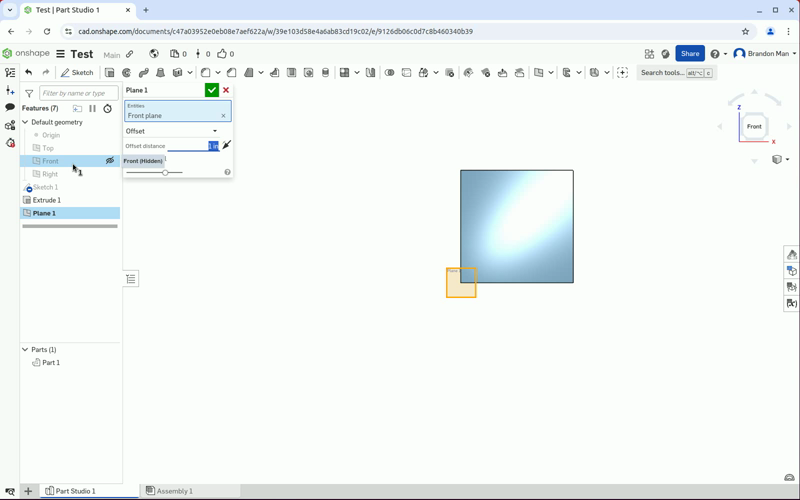
text(23.108)
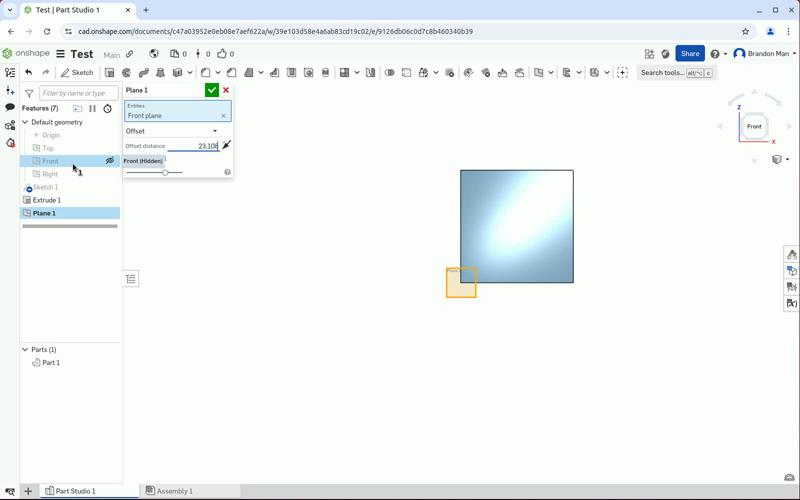
key(enter, 2)
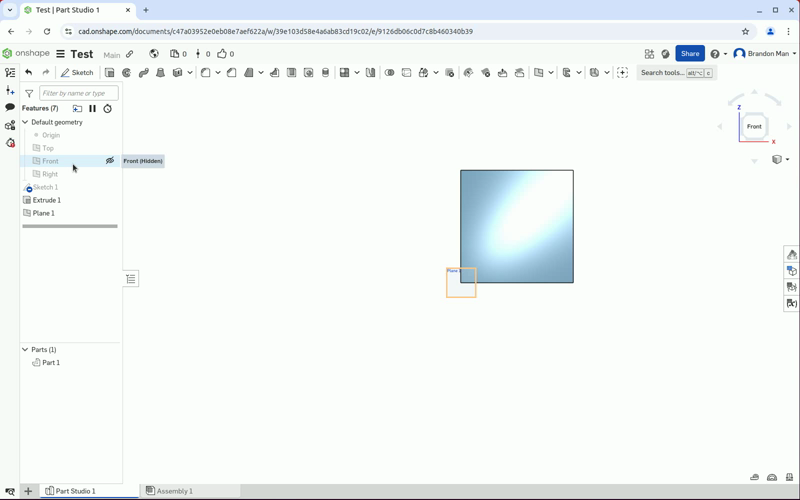
key(shift+s)
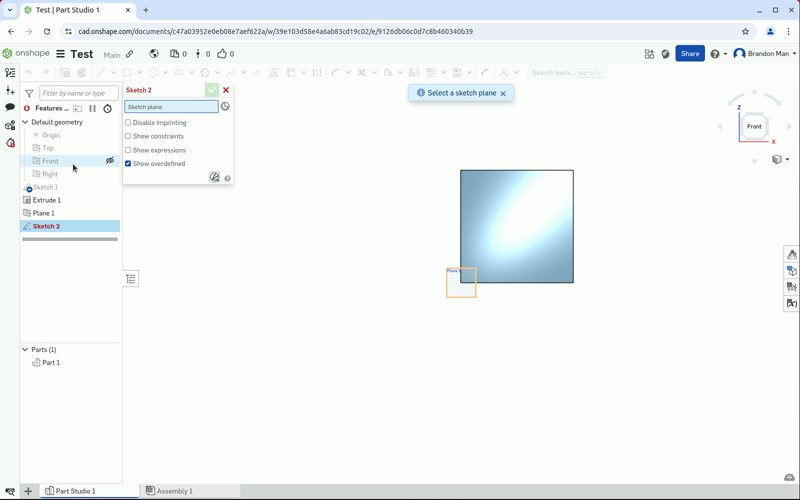
mouse_move(73, 215)
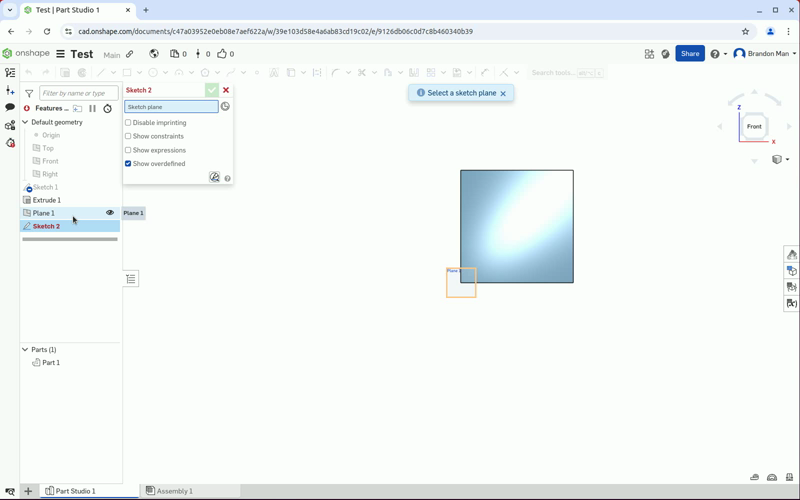
click(73, 215)
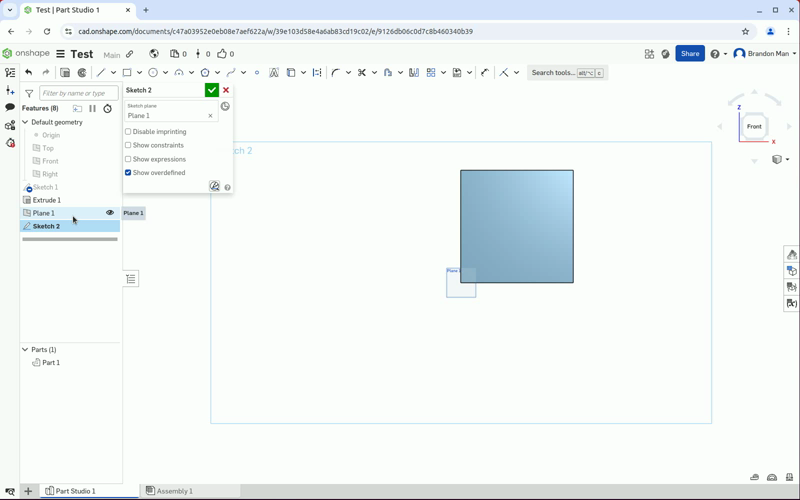
mouse_move(73, 352)
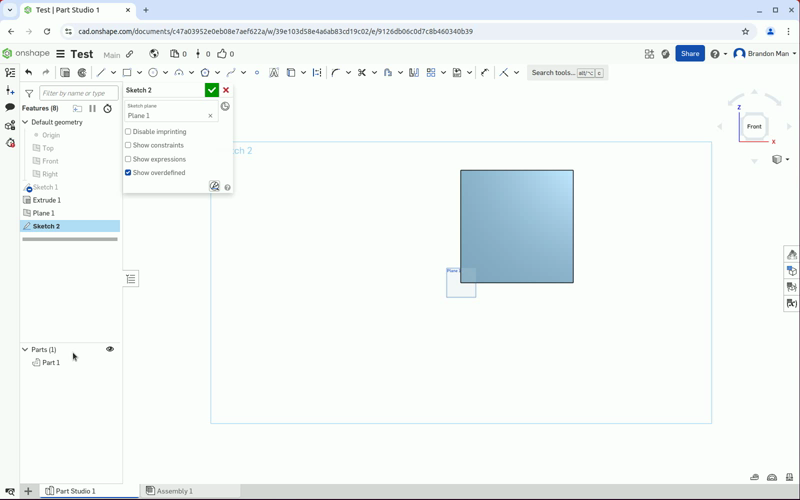
key(y)
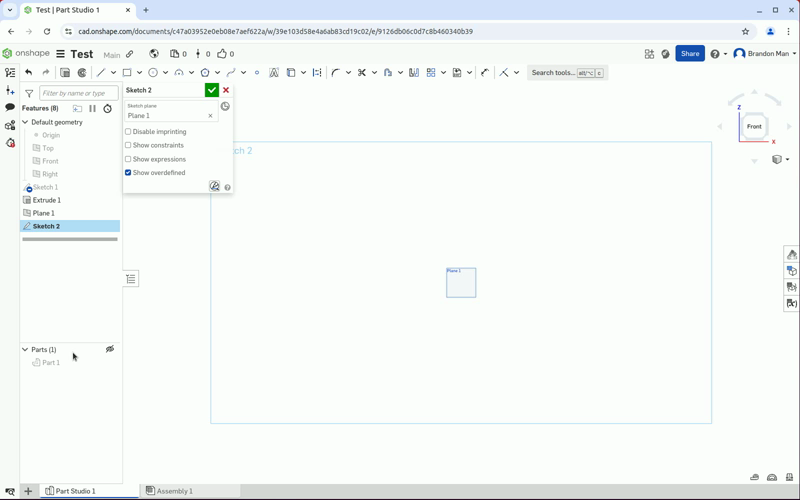
key(l)
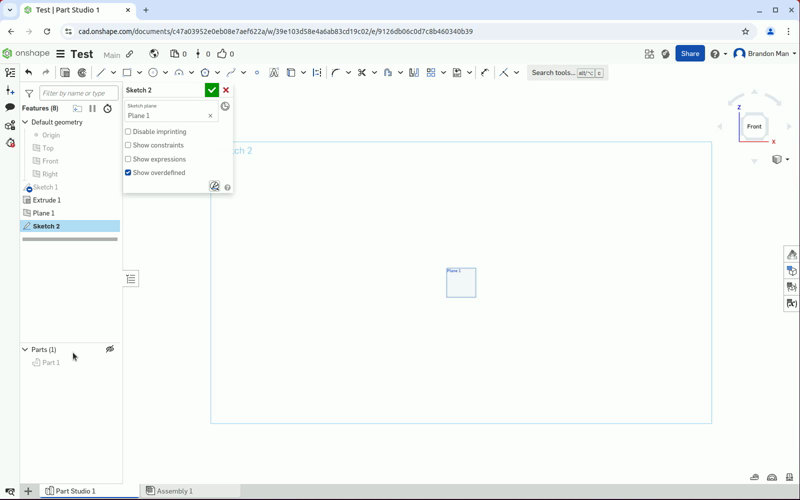
key_down(shift)
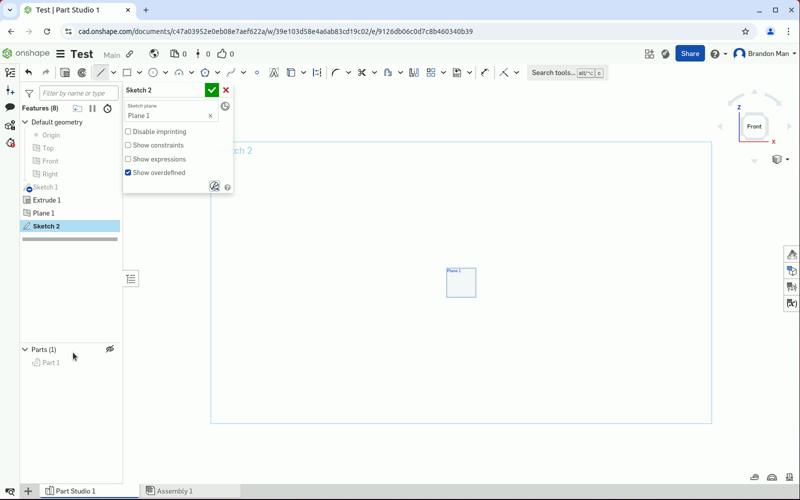
mouse_move(473, 282)
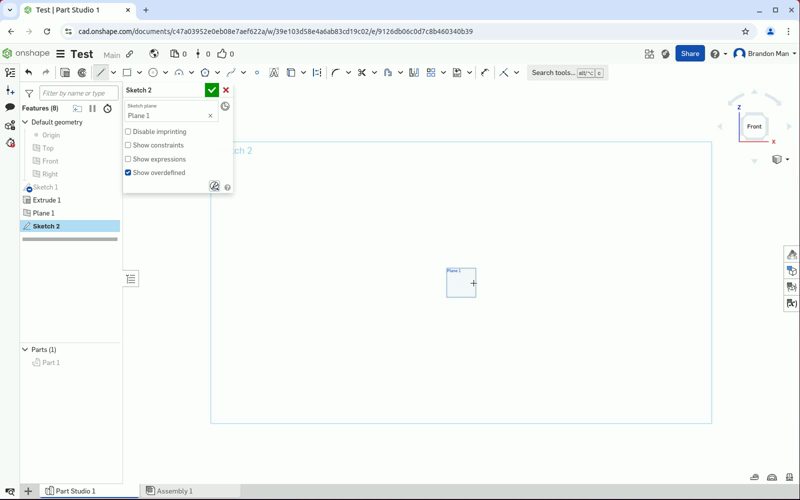
click(473, 282)
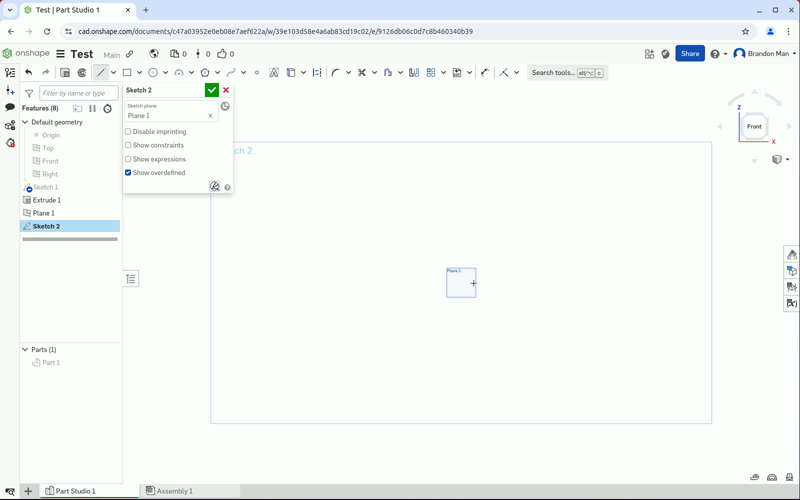
key_up(shift)
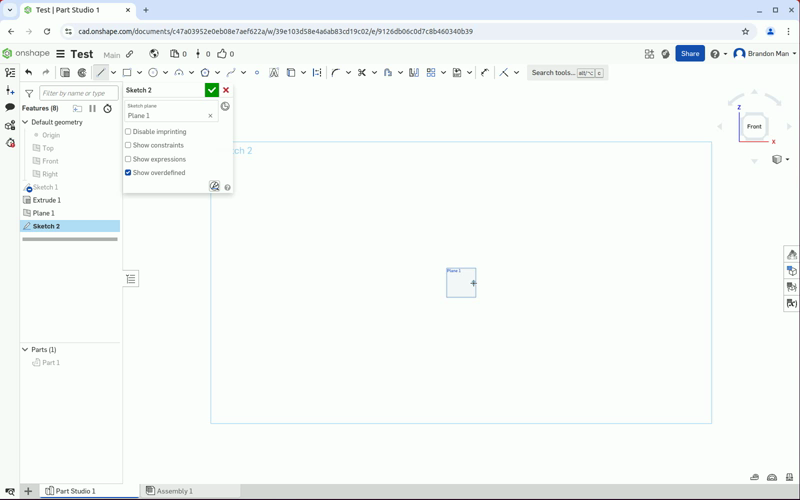
key_down(shift)
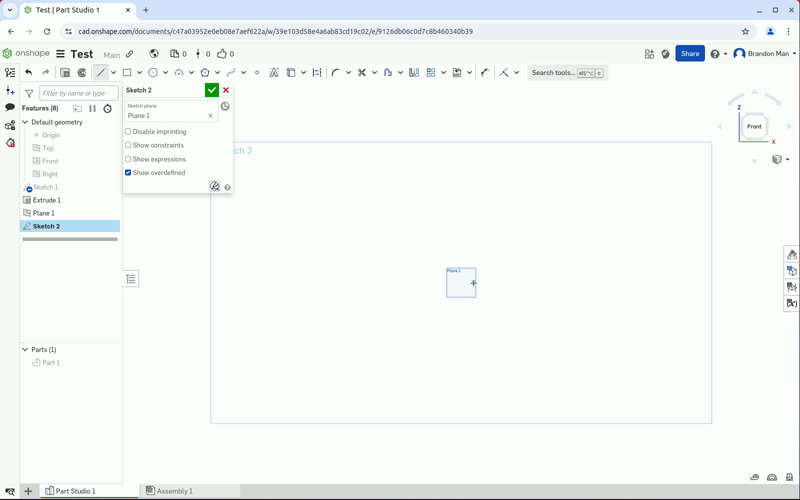
mouse_move(558, 282)
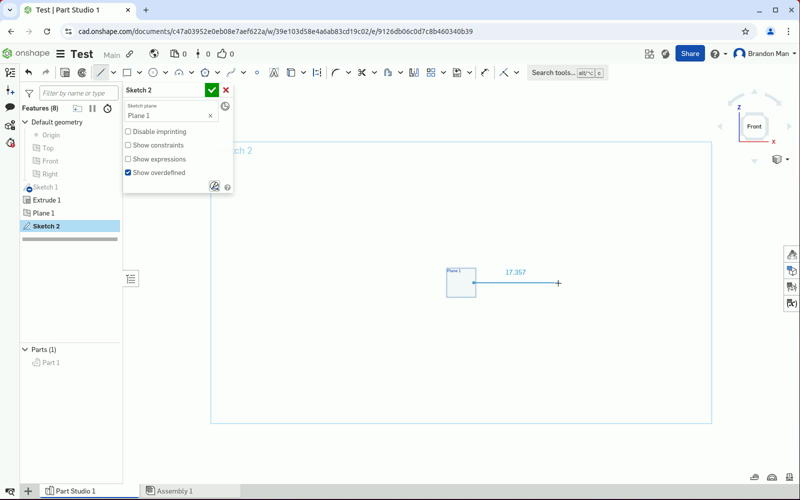
click(558, 282)
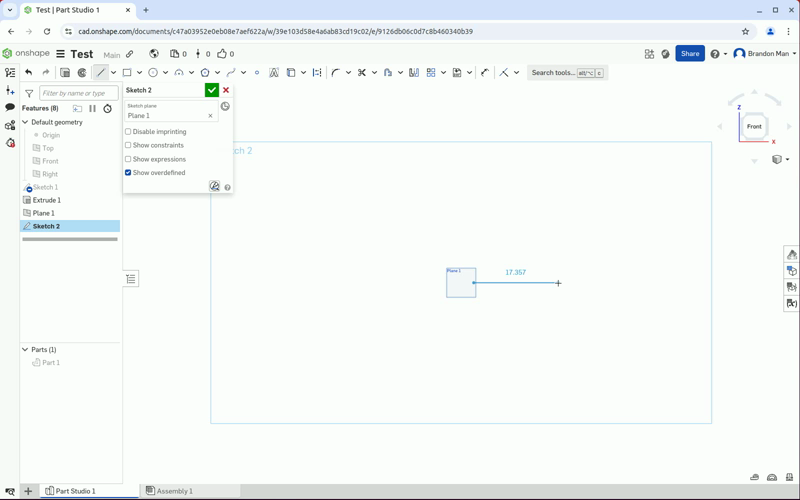
key_up(shift)
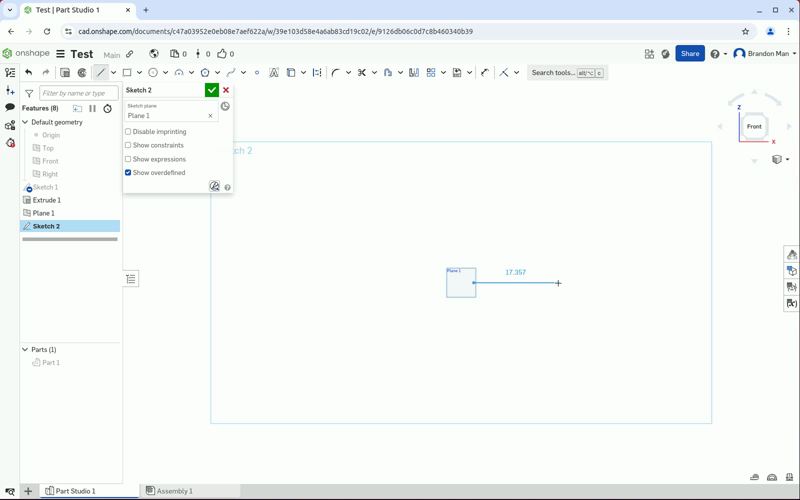
key_down(shift)
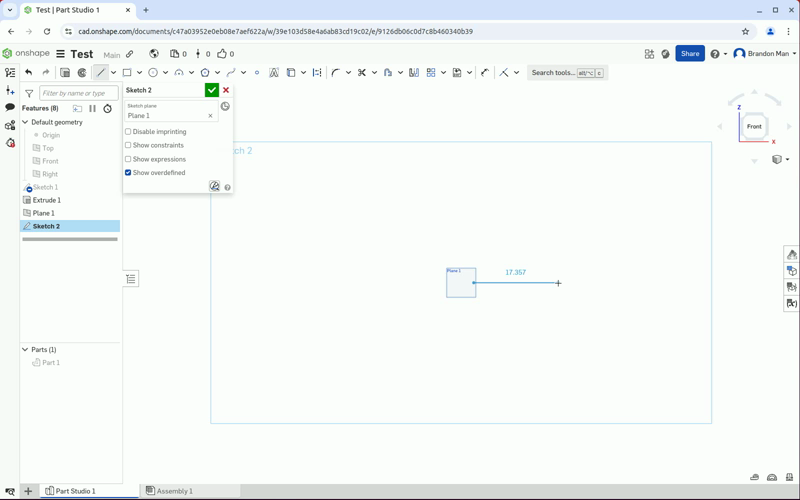
mouse_move(558, 198)
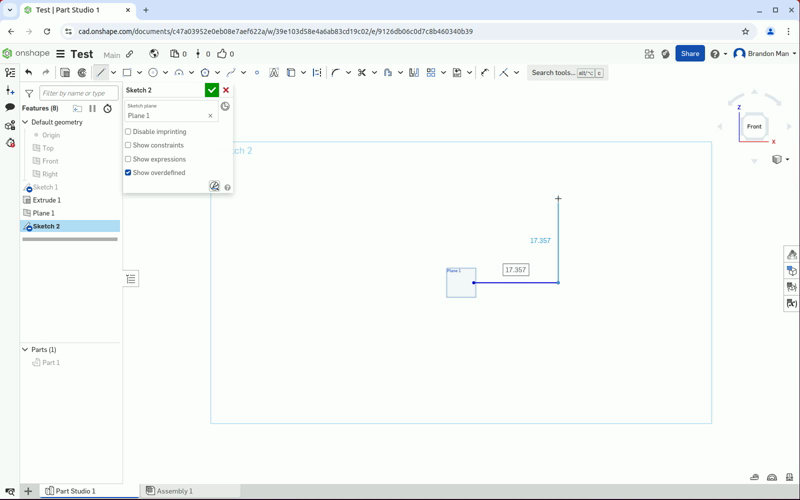
click(558, 198)
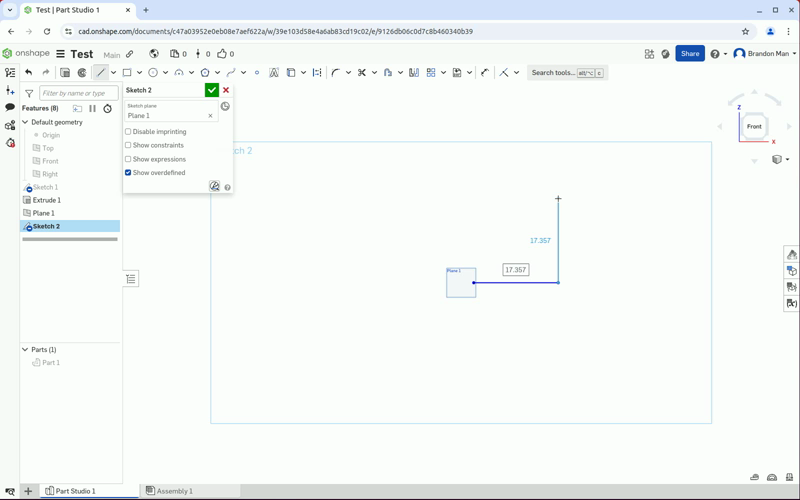
key_up(shift)
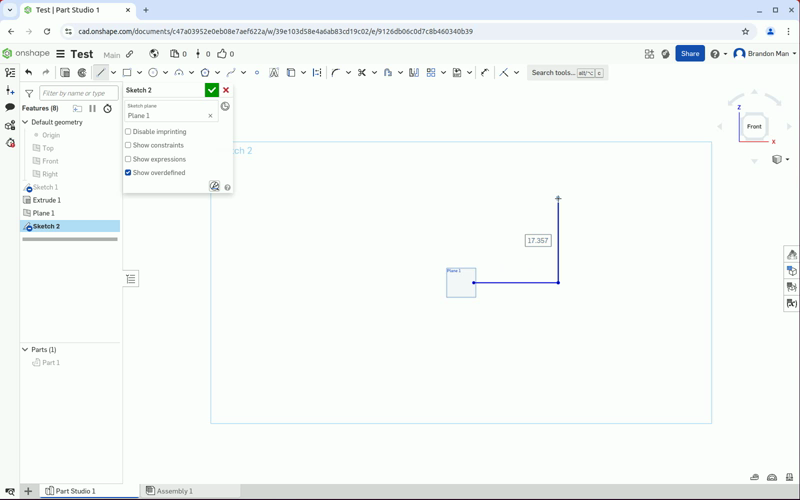
key_down(shift)
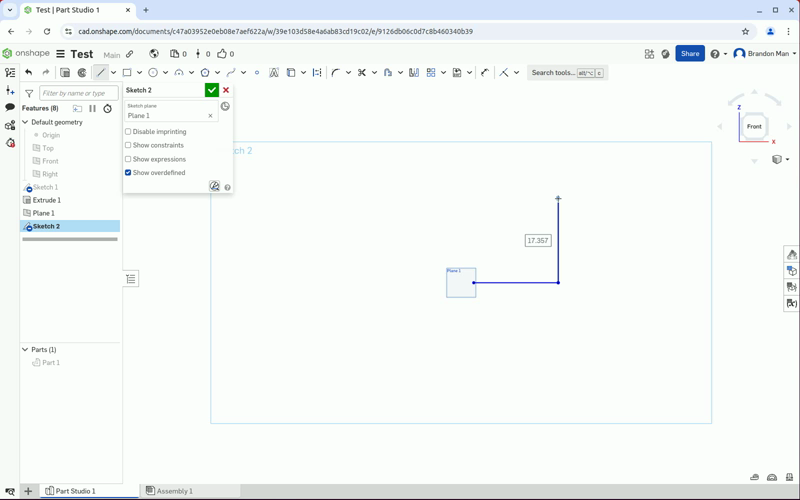
mouse_move(473, 198)
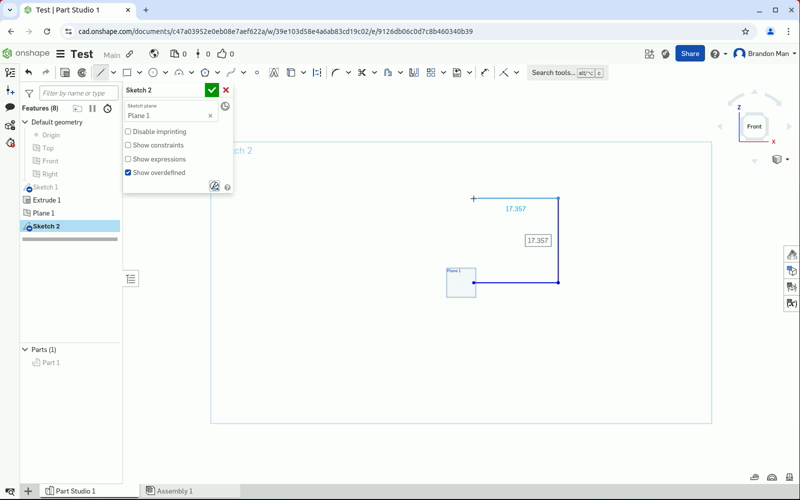
click(473, 198)
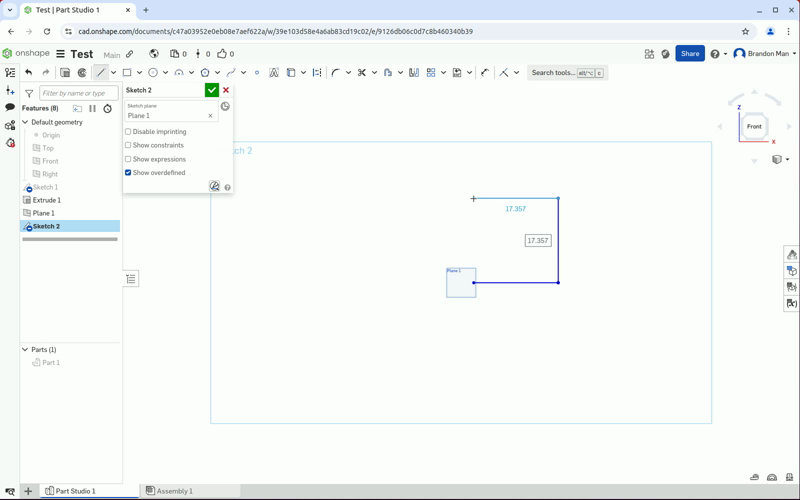
key_up(shift)
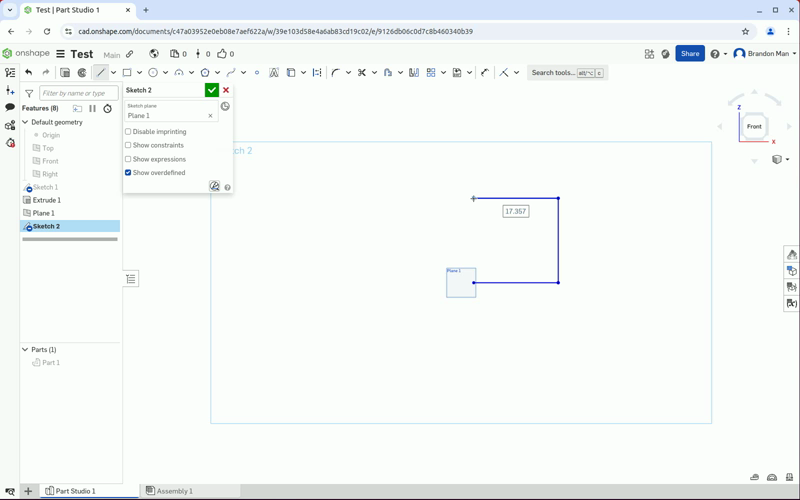
key_down(shift)
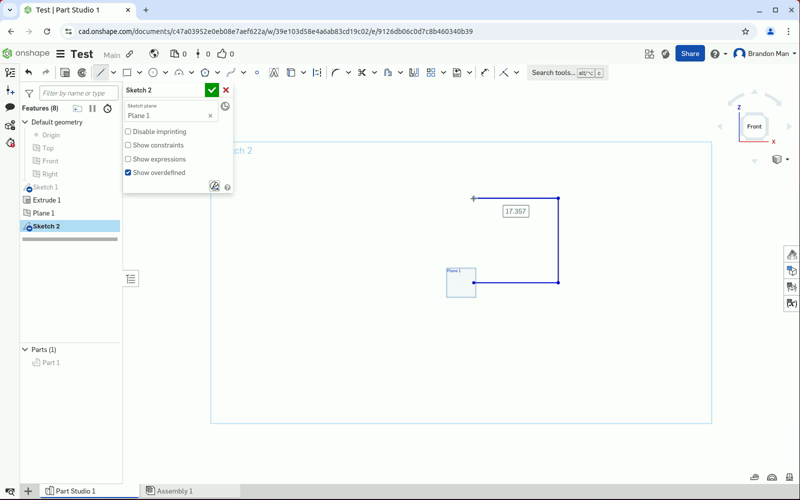
mouse_move(473, 282)
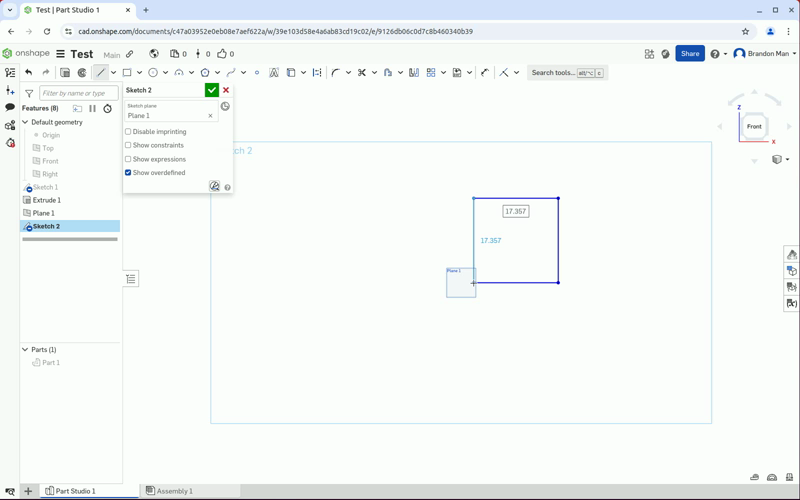
key_up(shift)
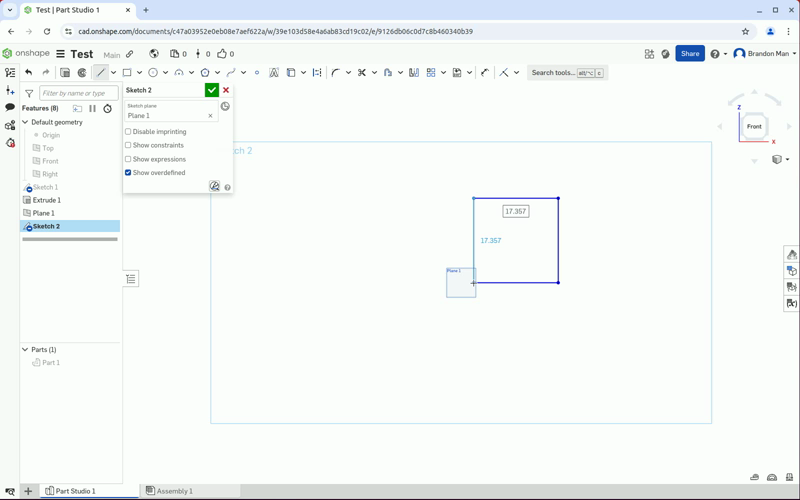
click(473, 282)
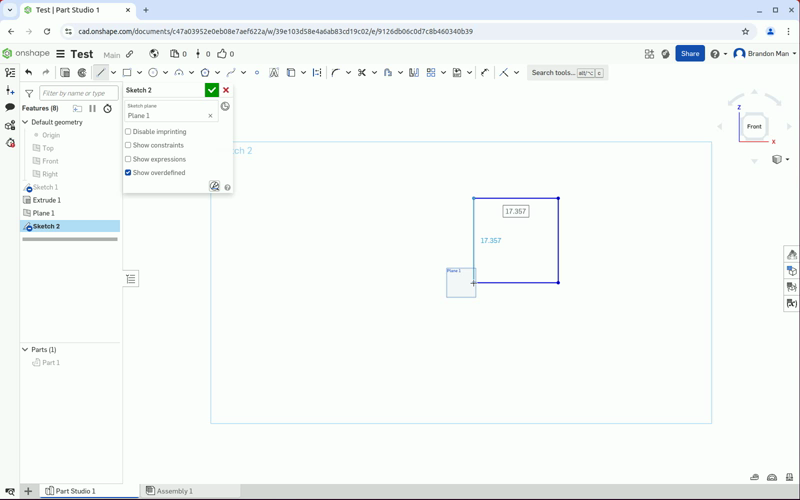
key(esc)
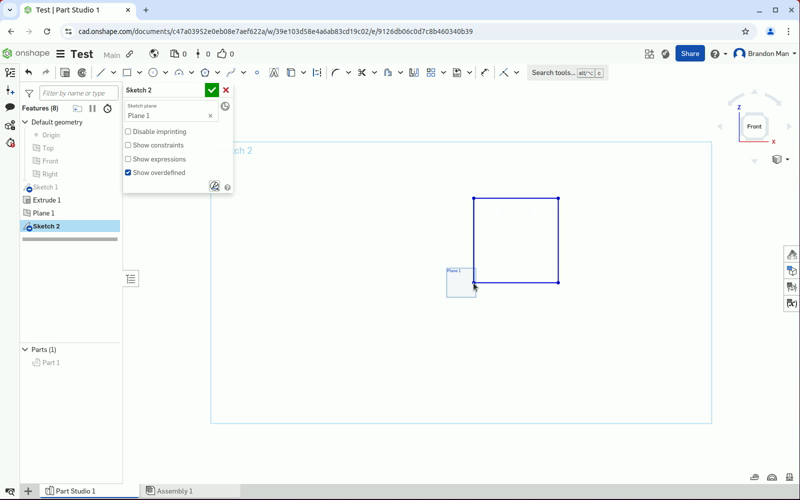
mouse_move(553, 220)
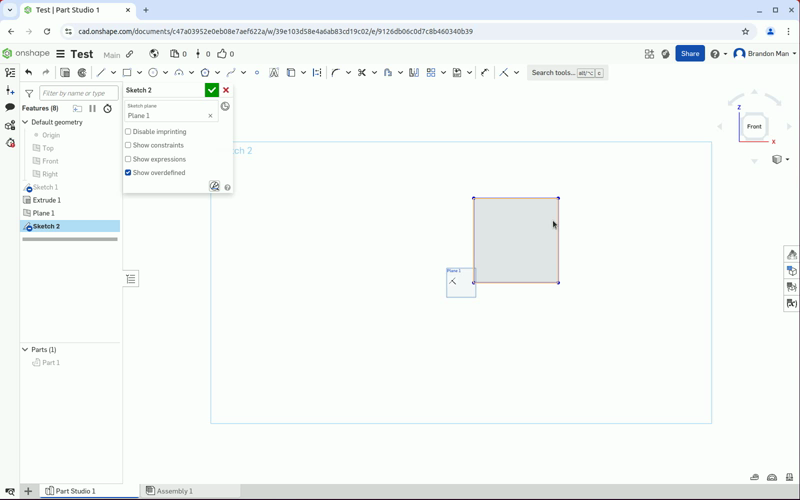
click(553, 220)
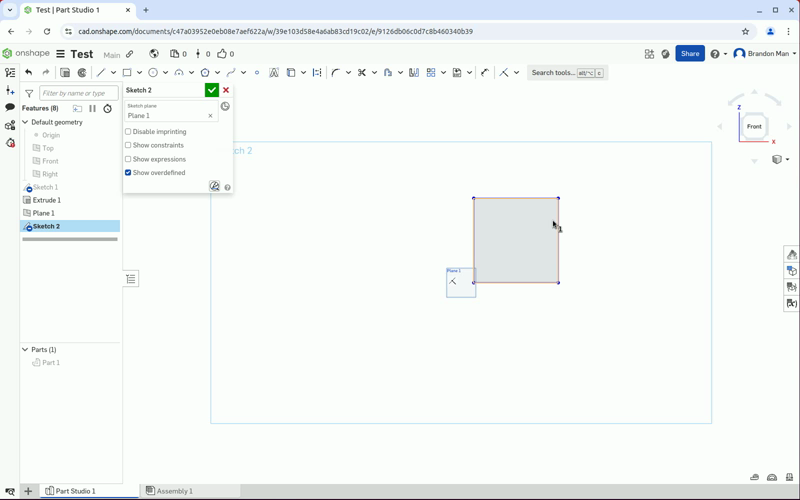
mouse_move(73, 352)
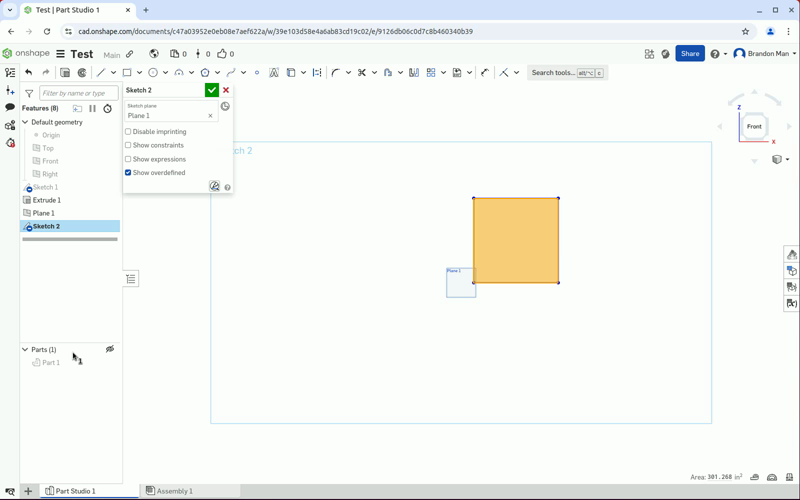
key(shift+y)
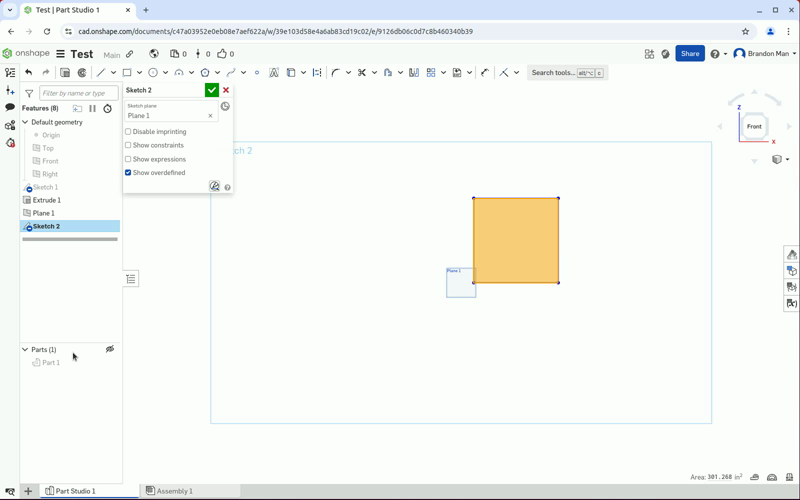
key(shift+e)
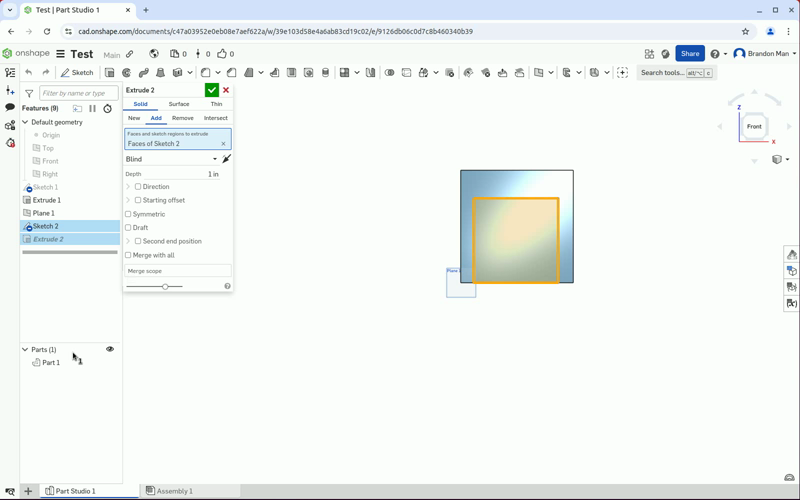
mouse_move(143, 106)
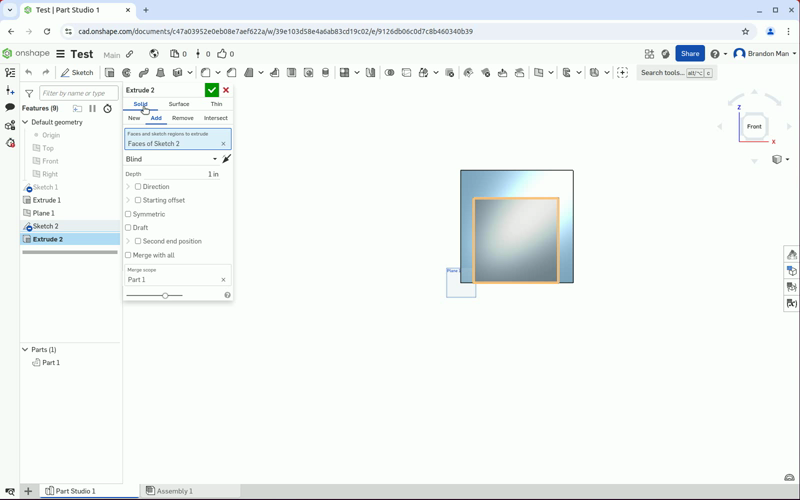
click(143, 106)
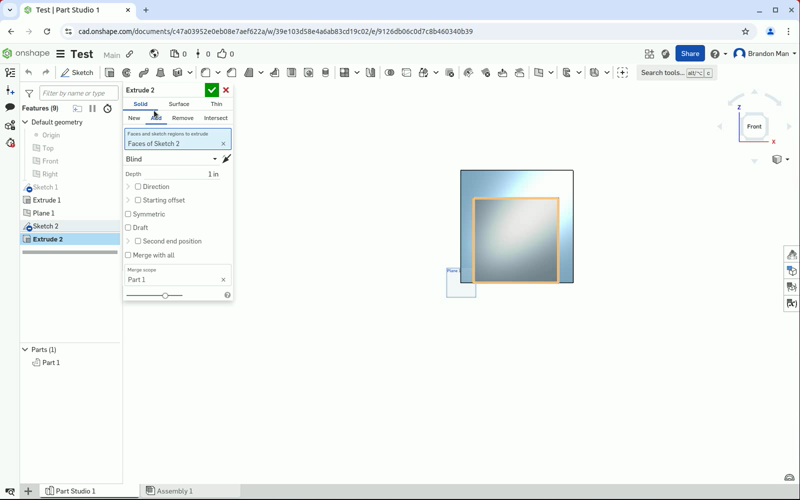
mouse_move(186, 120)
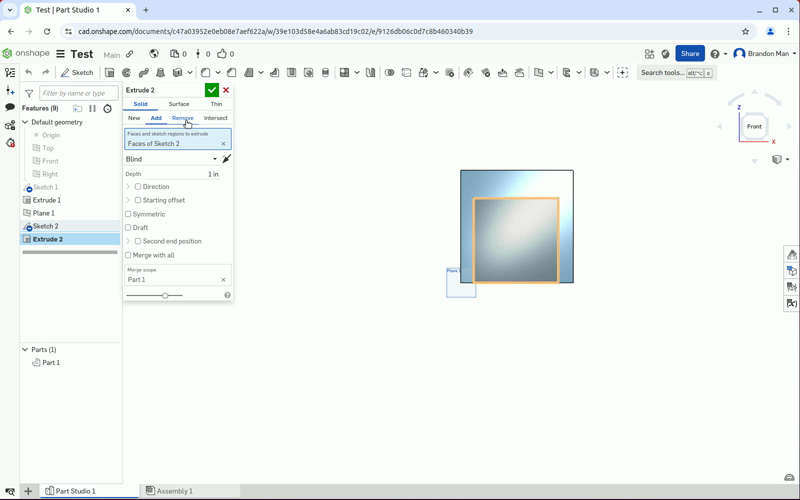
click(186, 120)
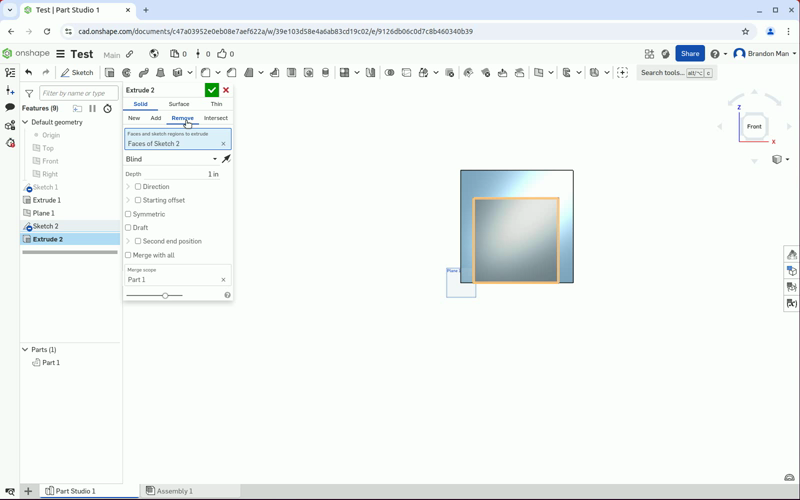
key(tab, 4)
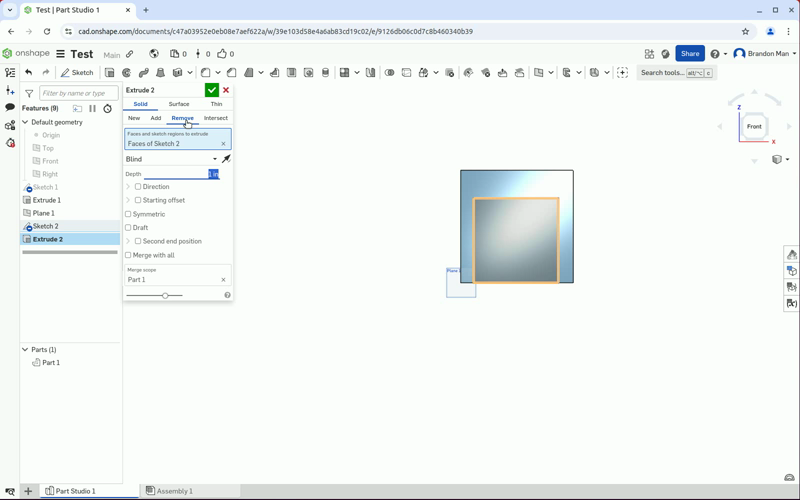
text(5.777)
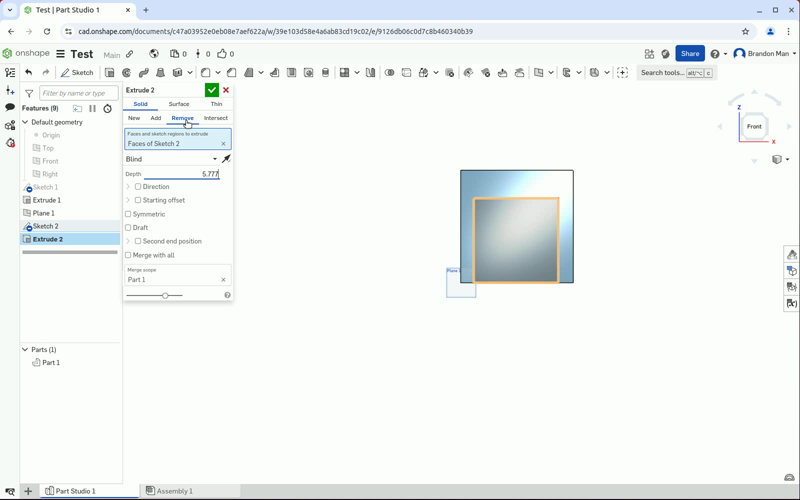
key(tab, 6)
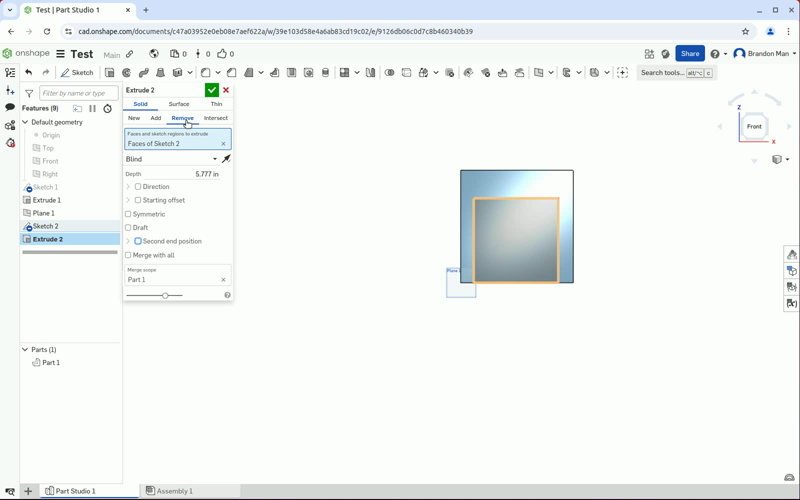
key(space)
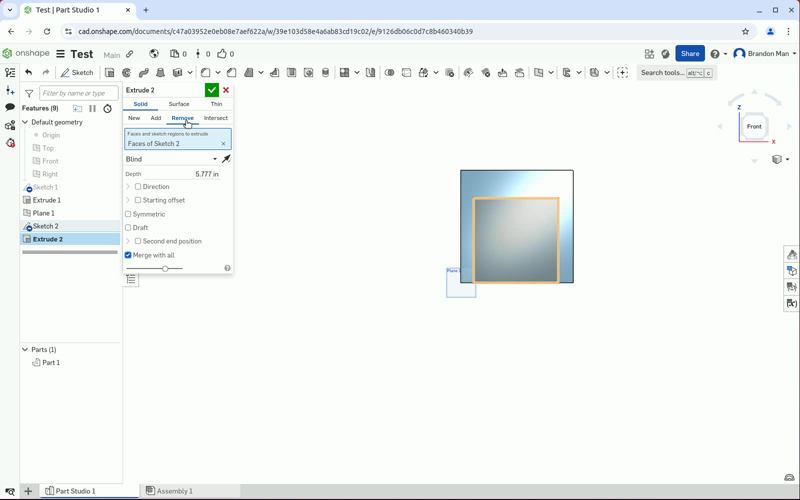
key(enter)
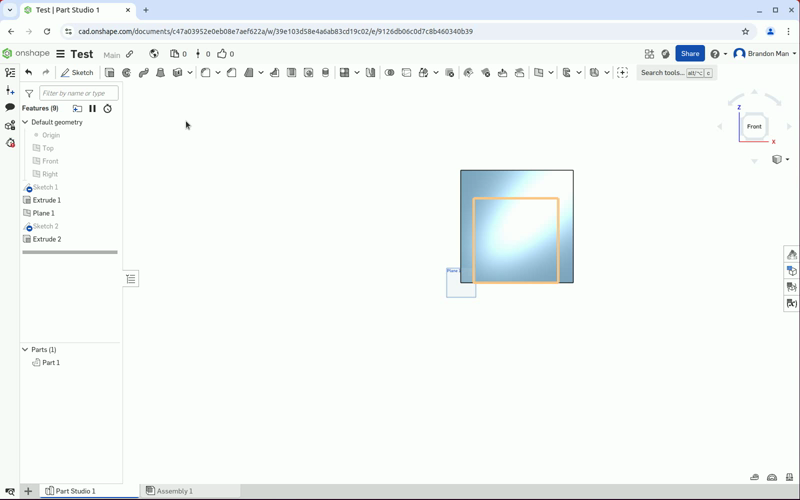
key(shift+h)
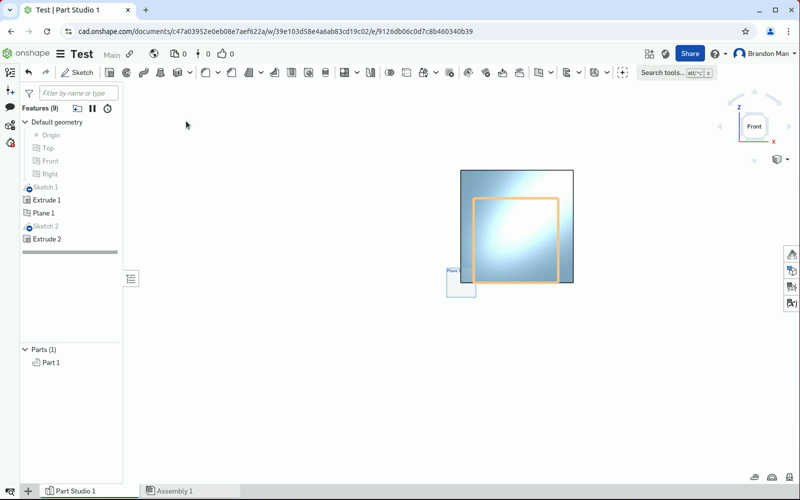
key(shift+h)
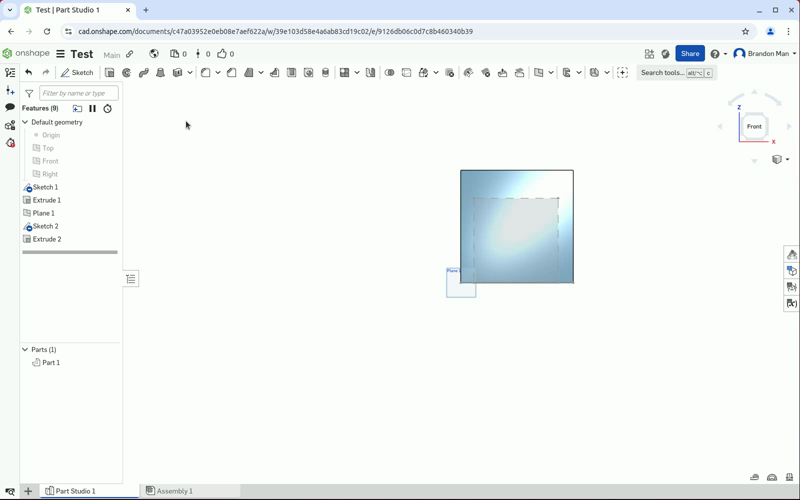
key(shift+7)
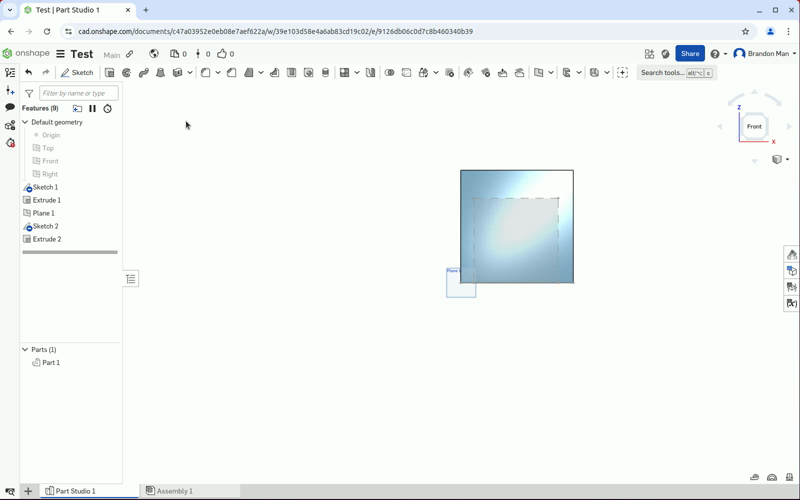
key(left, 2)
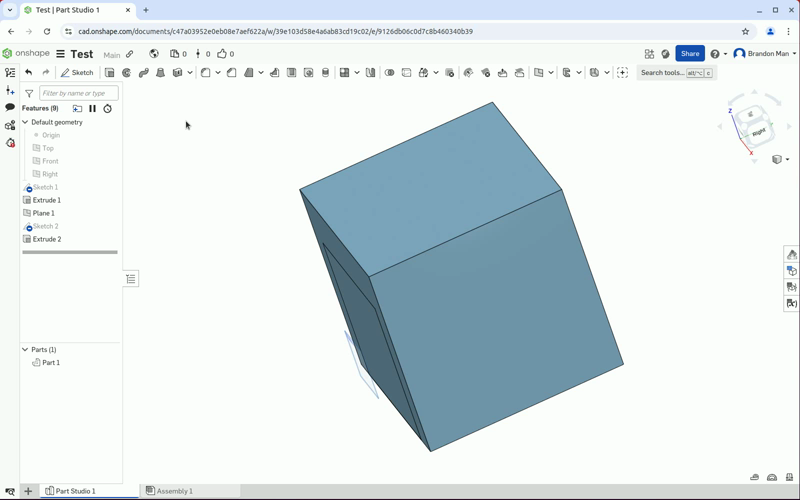
key(down, 2)
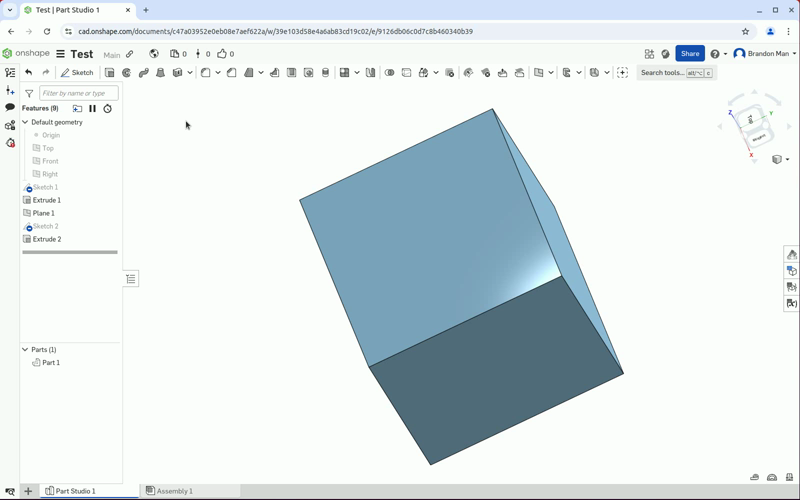
key(up, 2)
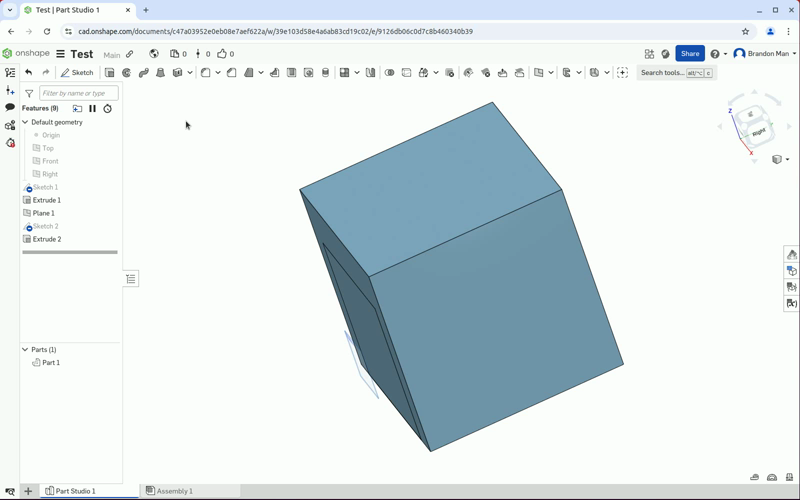
key(right, 2)
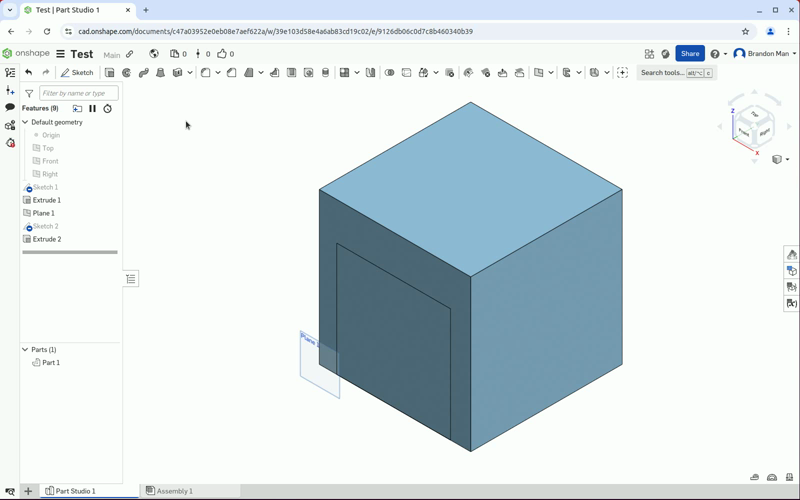
mouse_move(73, 189)
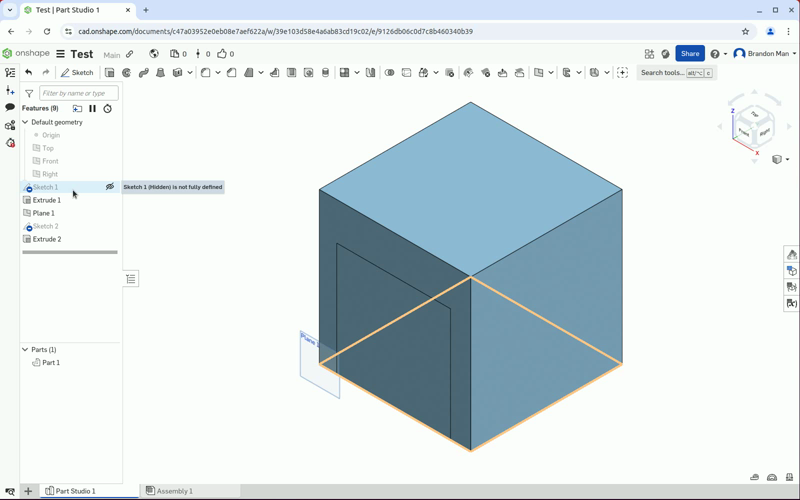
click(73, 189)